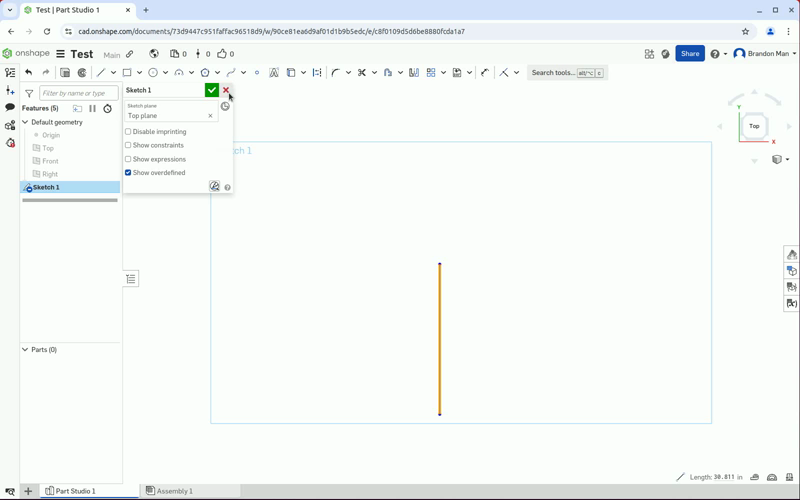
key(shift+h)
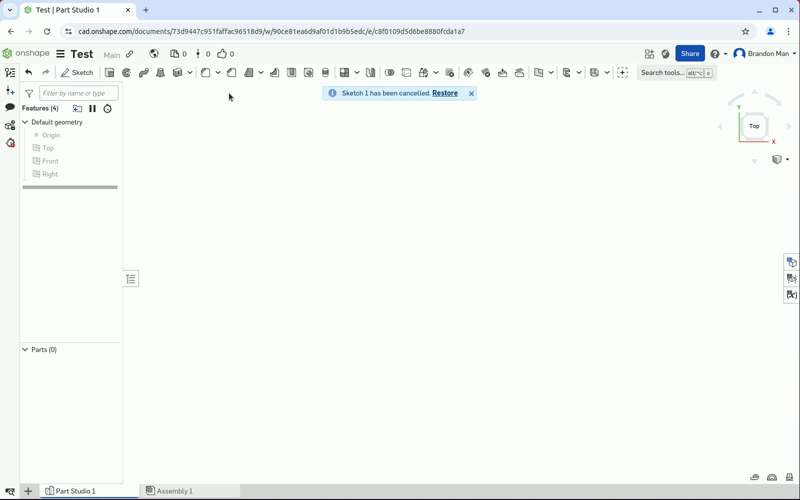
mouse_move(73, 352)
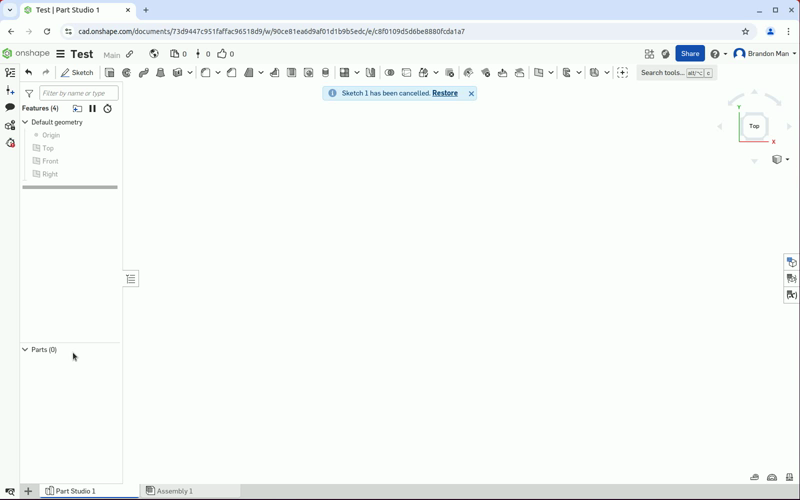
key(y)
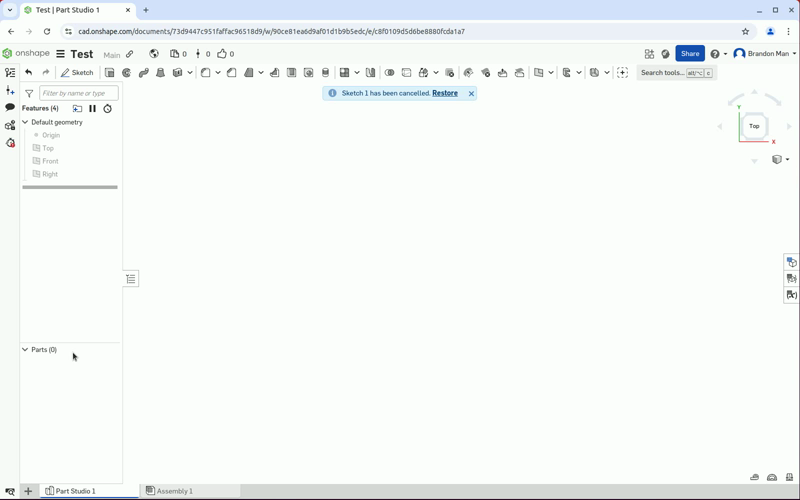
key(shift+p)
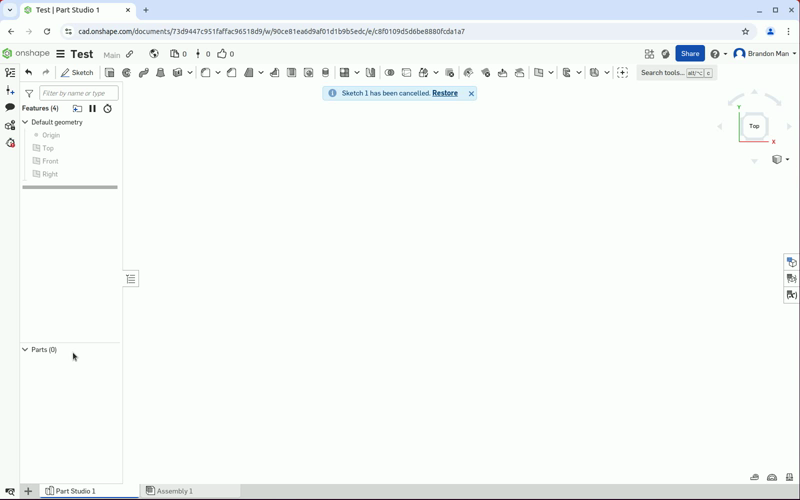
key(space)
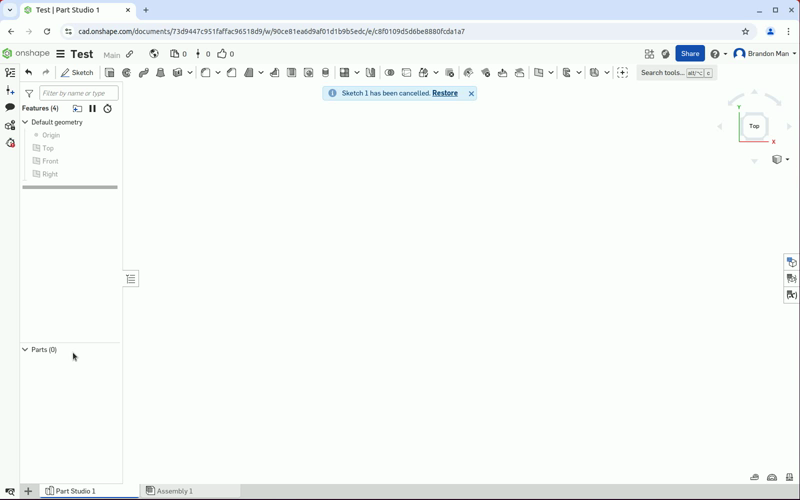
key_down(shift)
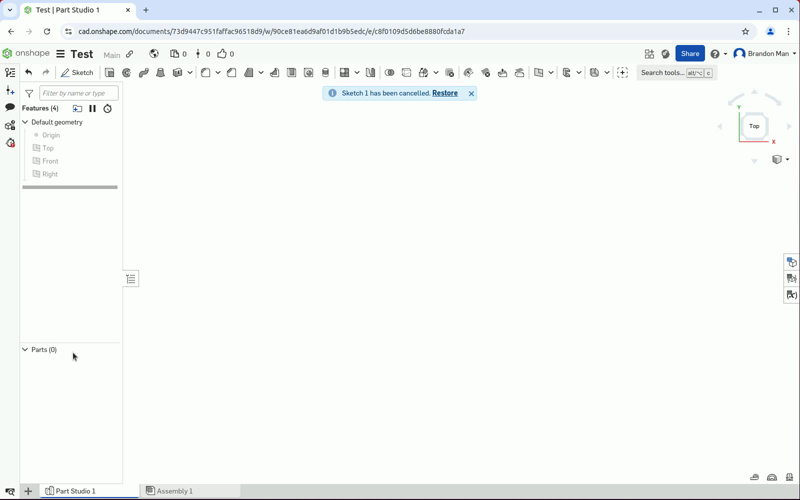
key(up)
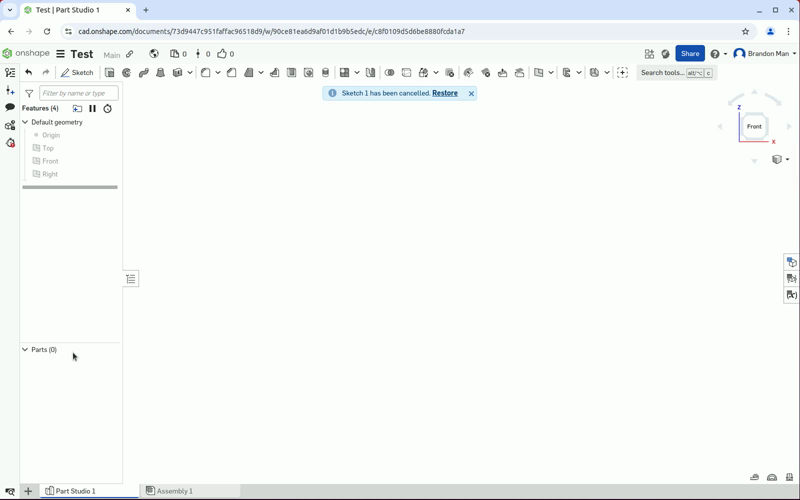
key_up(shift)
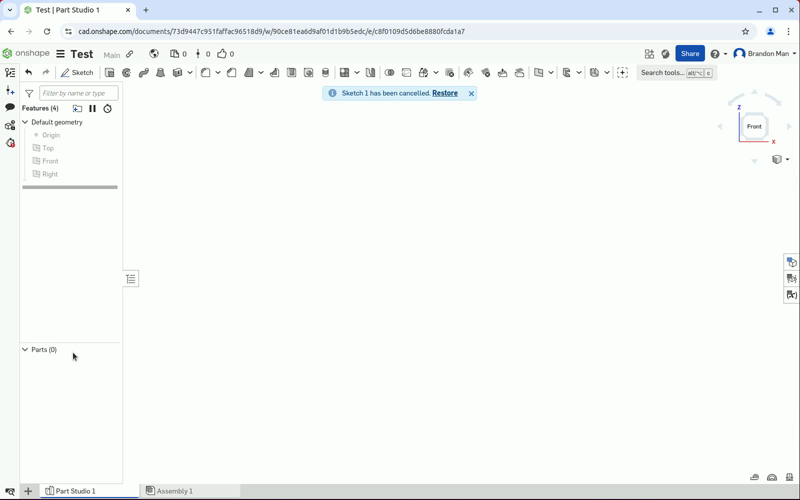
mouse_move(73, 352)
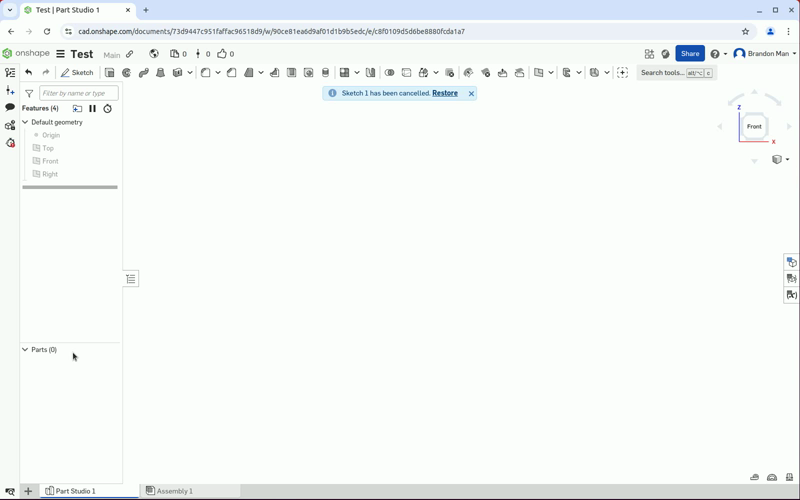
key(shift+y)
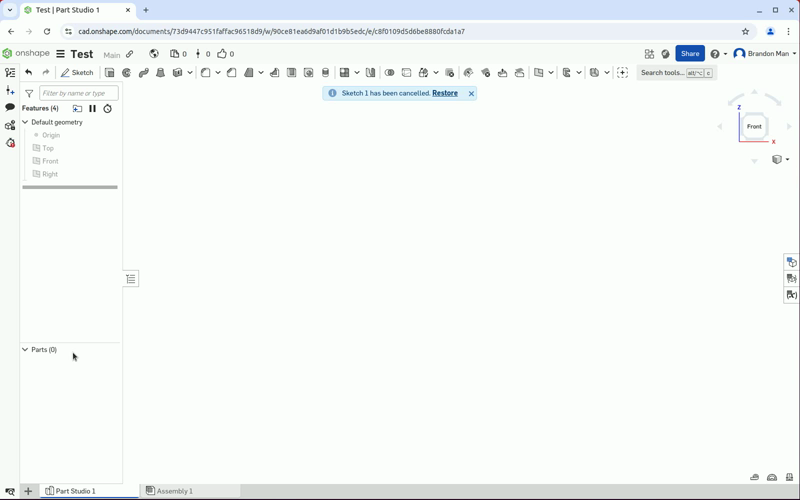
key(shift+s)
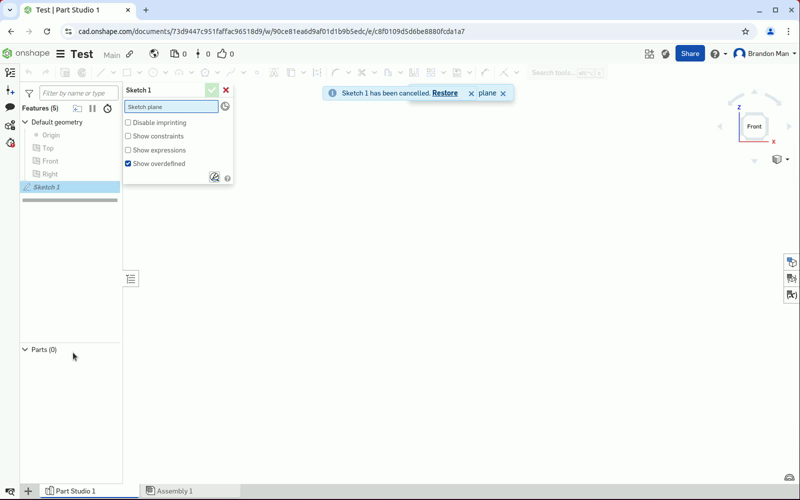
mouse_move(73, 163)
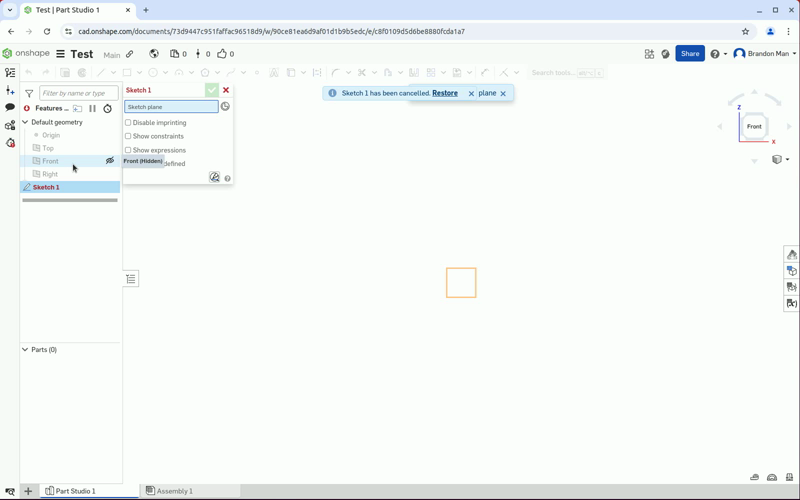
click(73, 163)
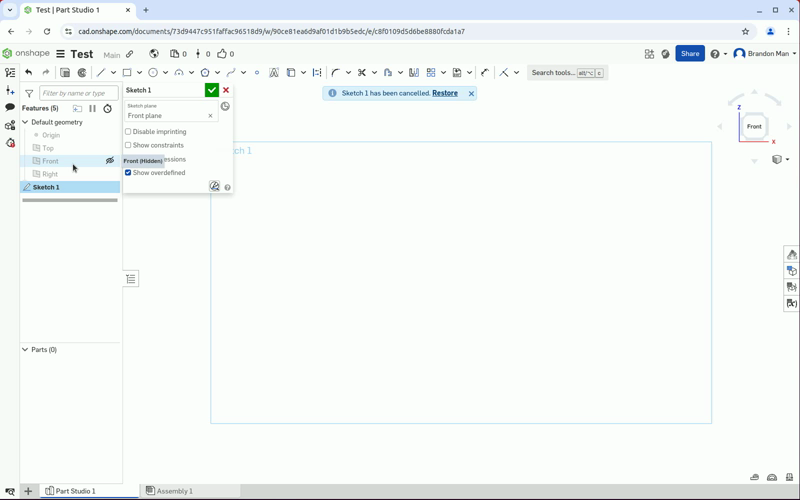
mouse_move(73, 352)
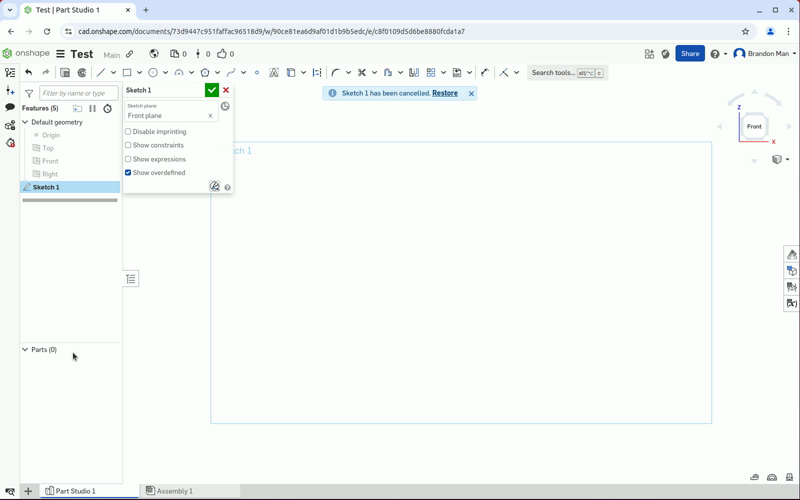
key(y)
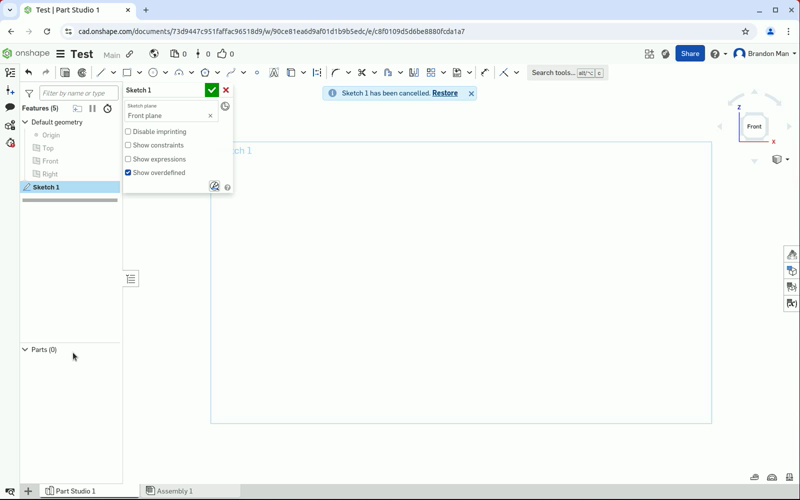
key(l)
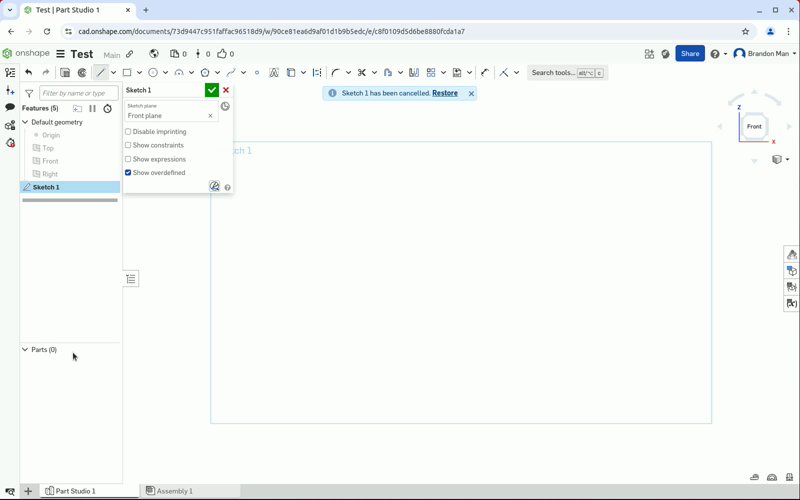
key_down(shift)
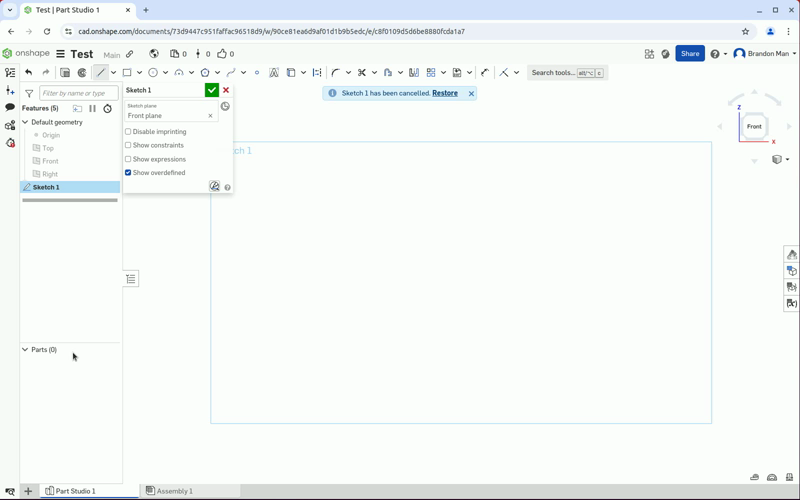
mouse_move(460, 282)
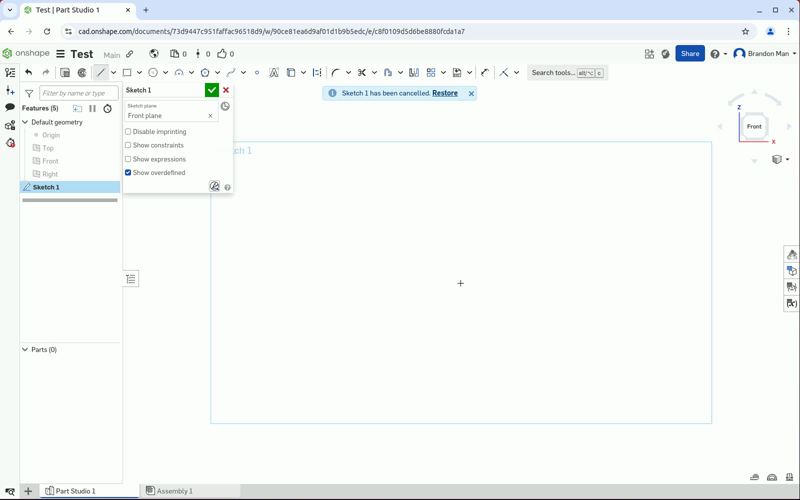
click(460, 282)
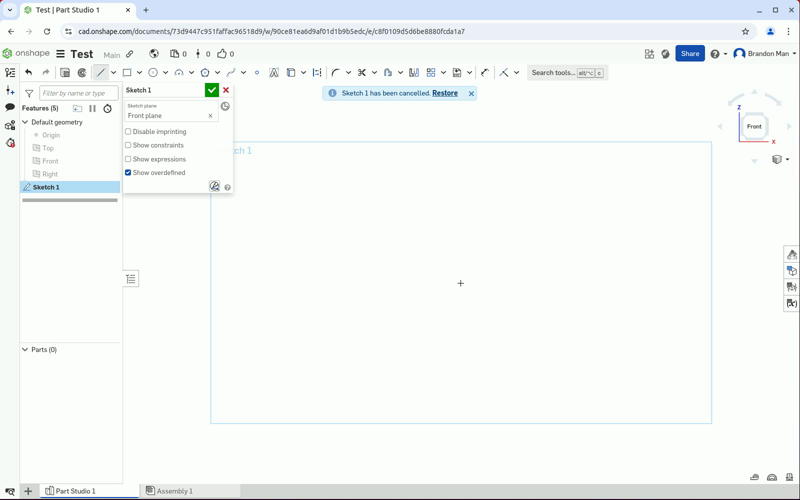
key_up(shift)
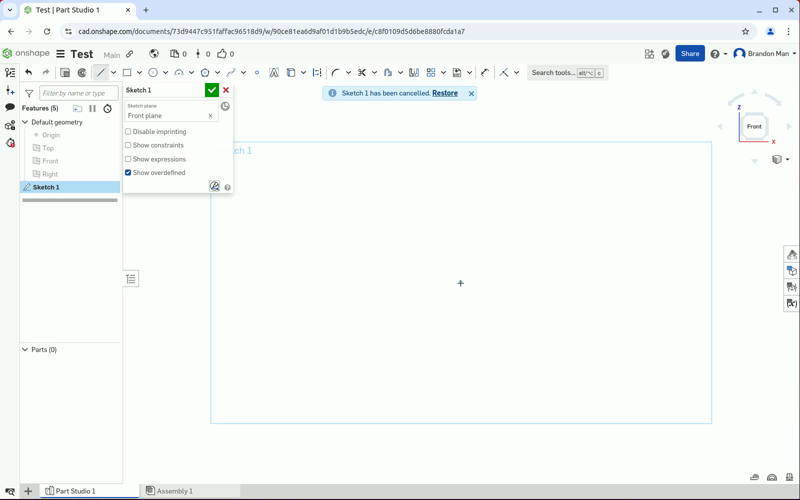
key_down(shift)
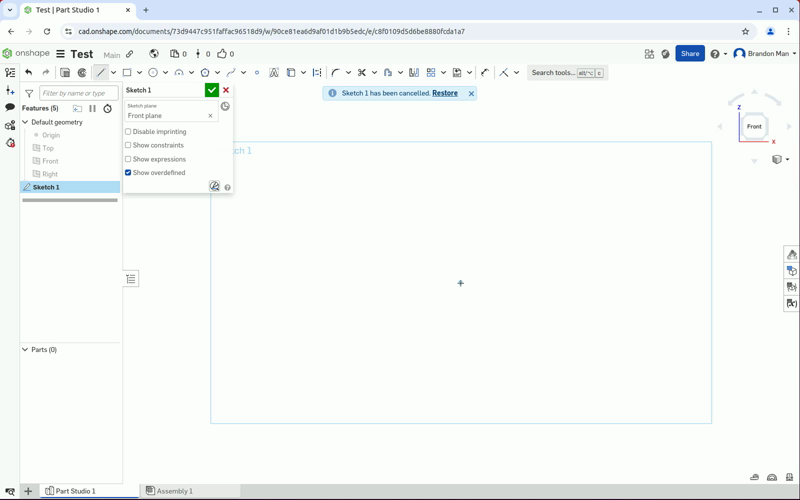
mouse_move(573, 282)
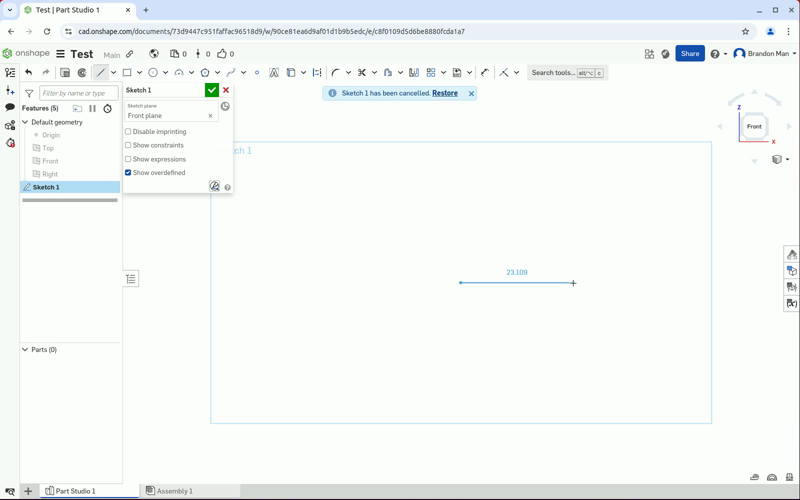
click(573, 282)
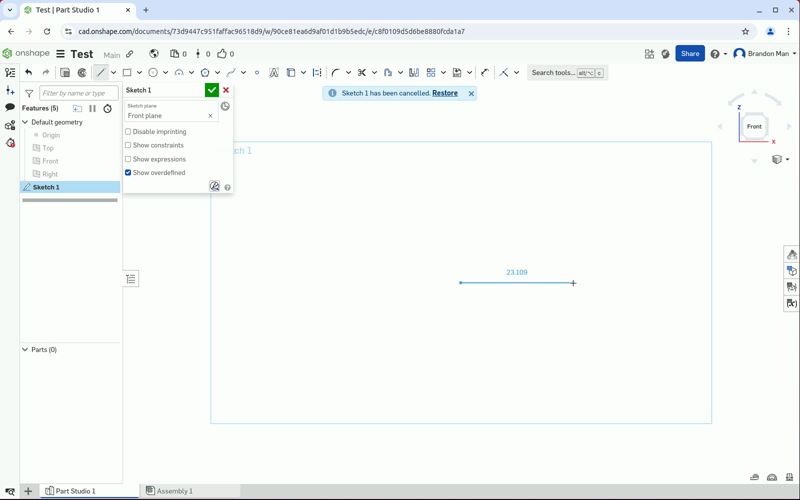
key_up(shift)
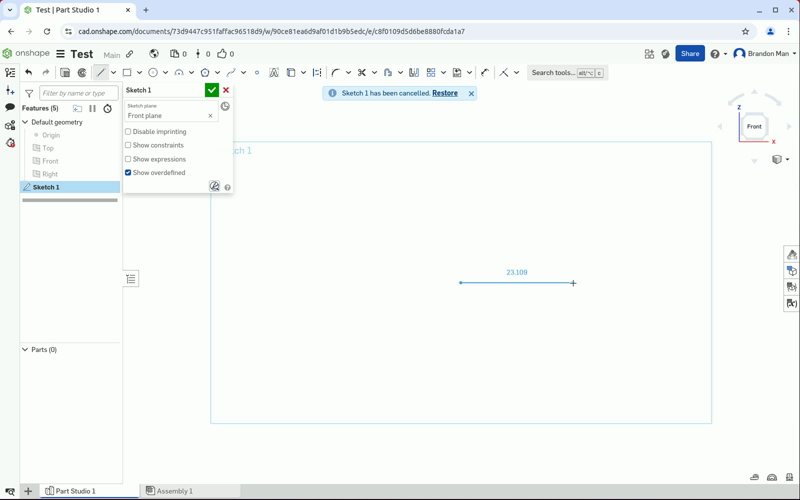
key_down(shift)
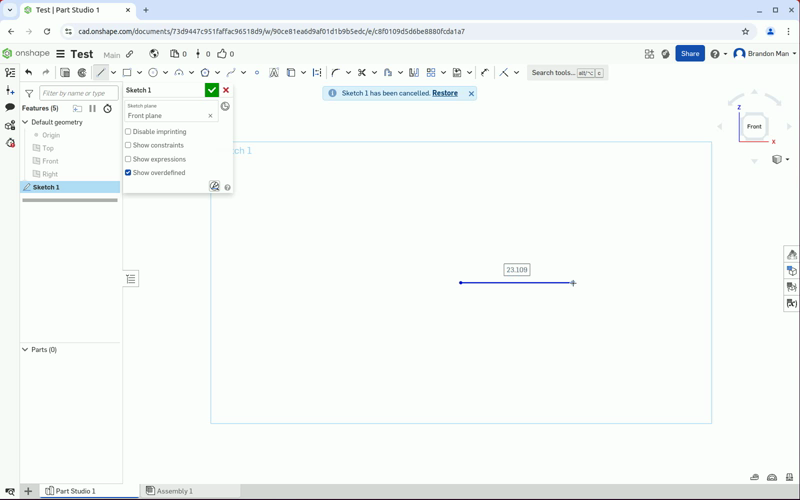
mouse_move(589, 282)
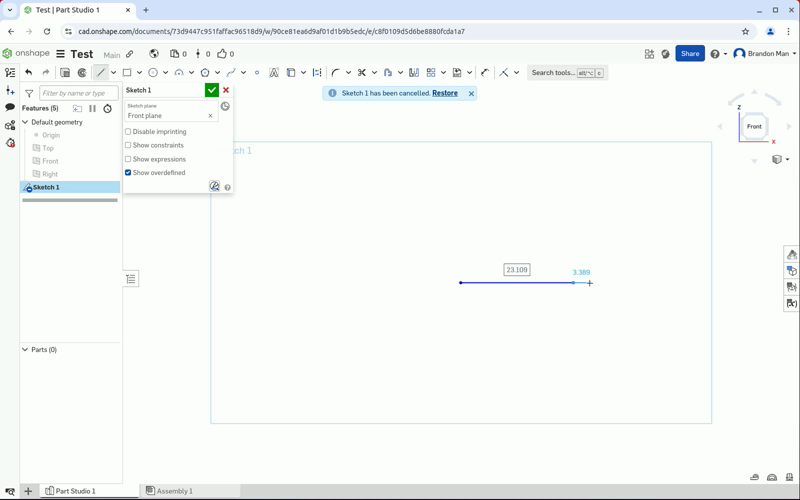
mouse_move(573, 264)
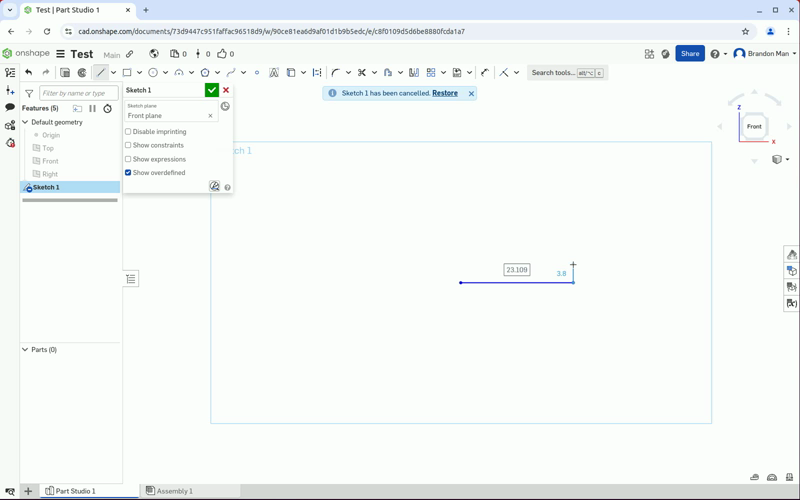
click(573, 264)
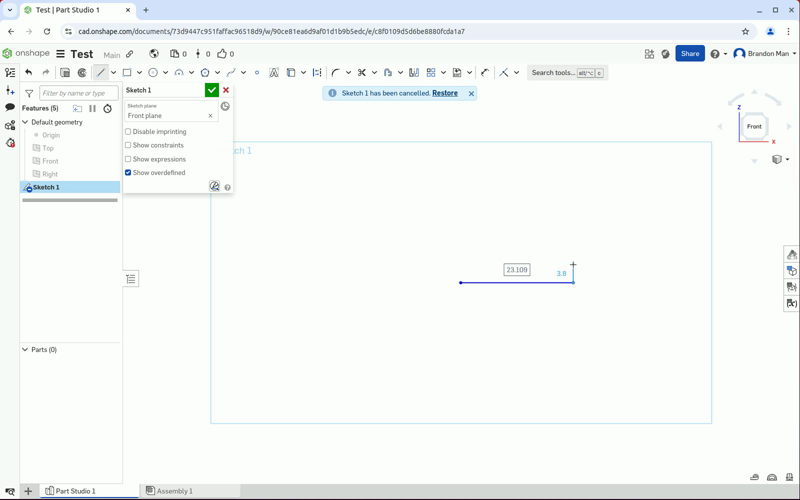
key_up(shift)
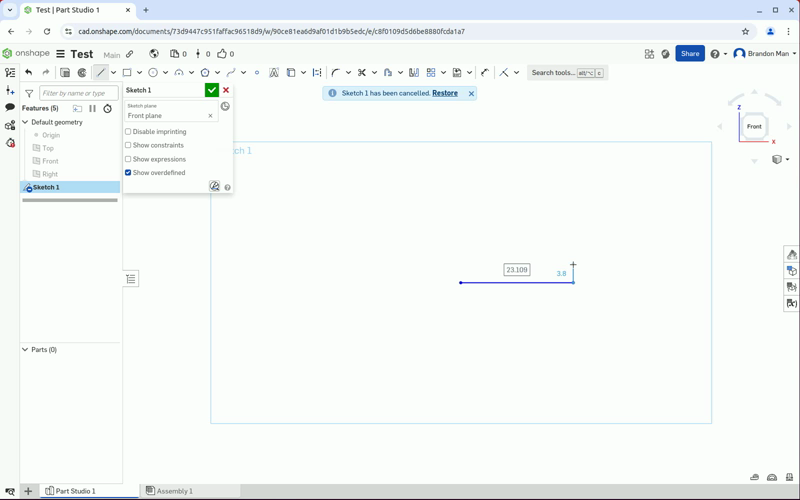
key_down(shift)
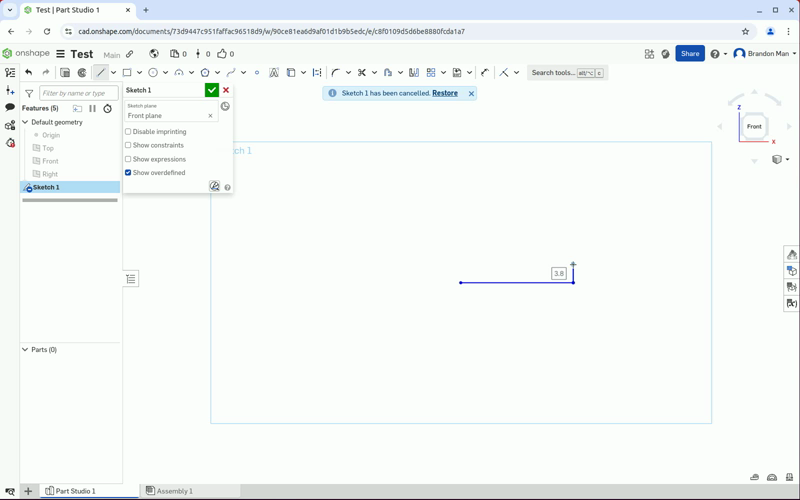
mouse_move(498, 264)
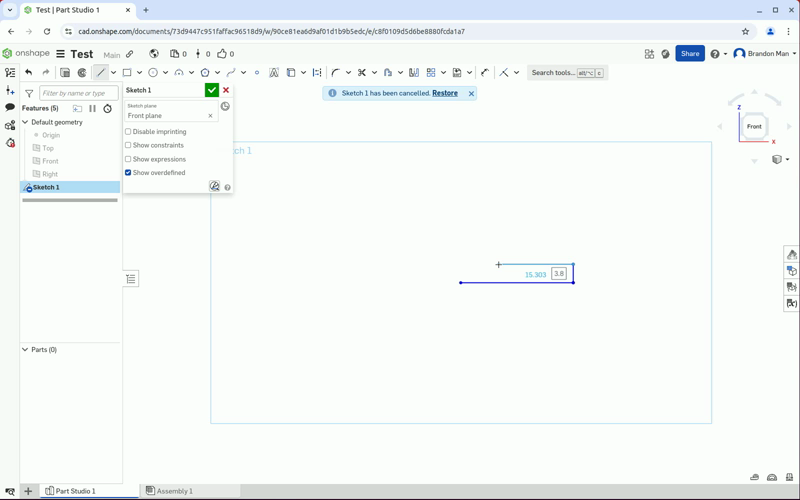
click(498, 264)
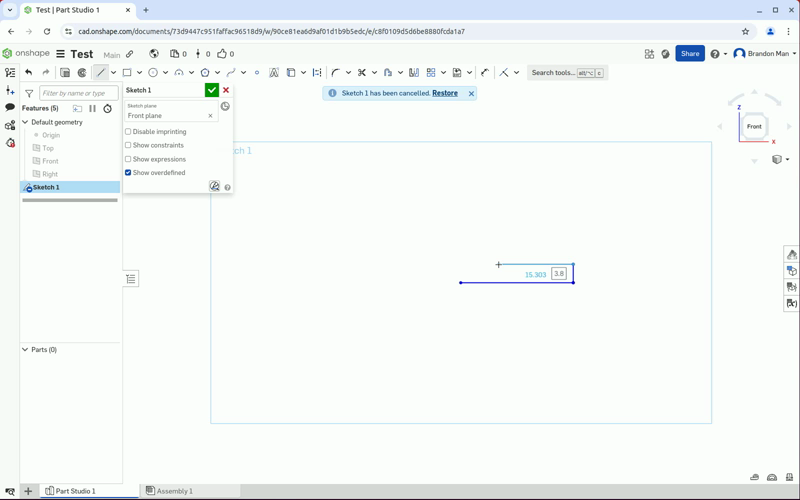
key_up(shift)
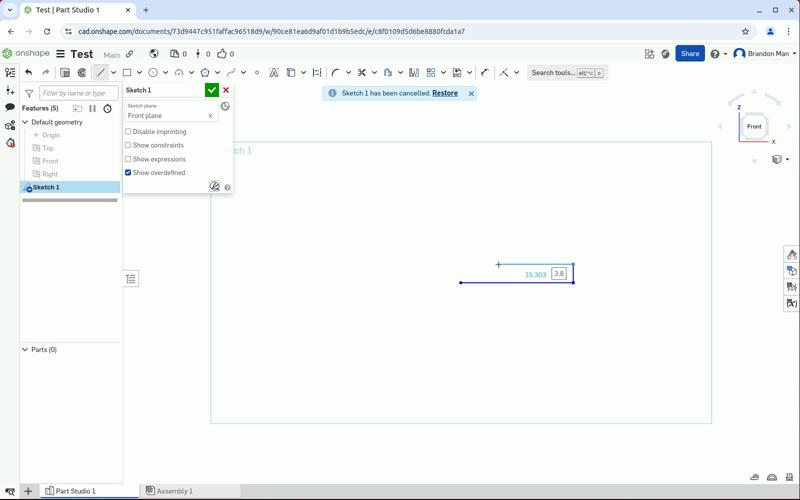
key_down(shift)
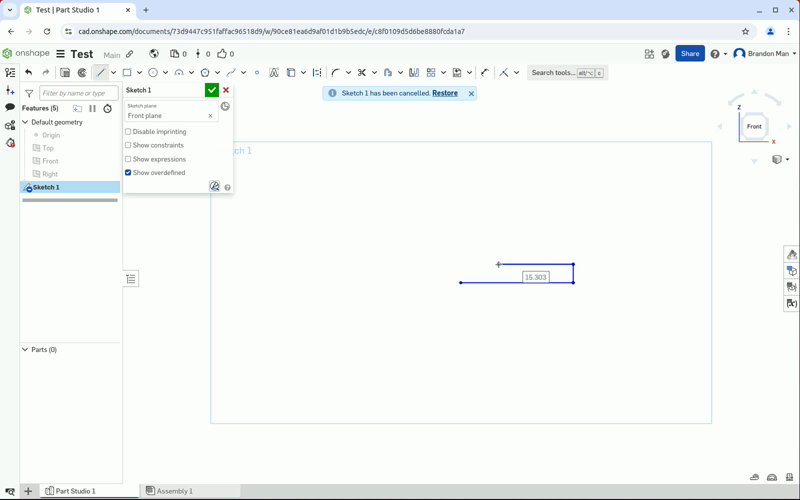
mouse_move(528, 264)
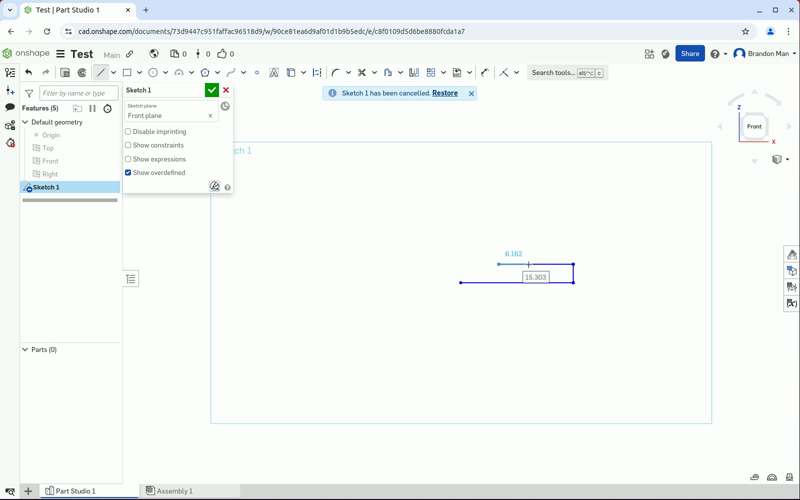
mouse_move(498, 208)
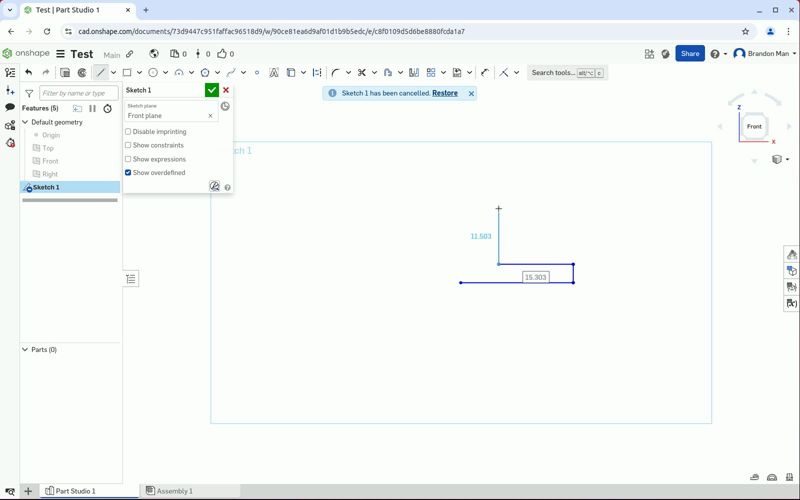
click(498, 208)
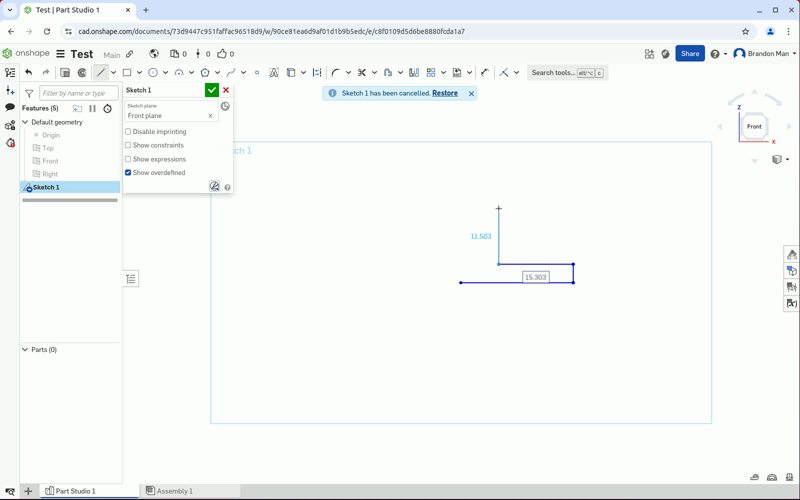
key_up(shift)
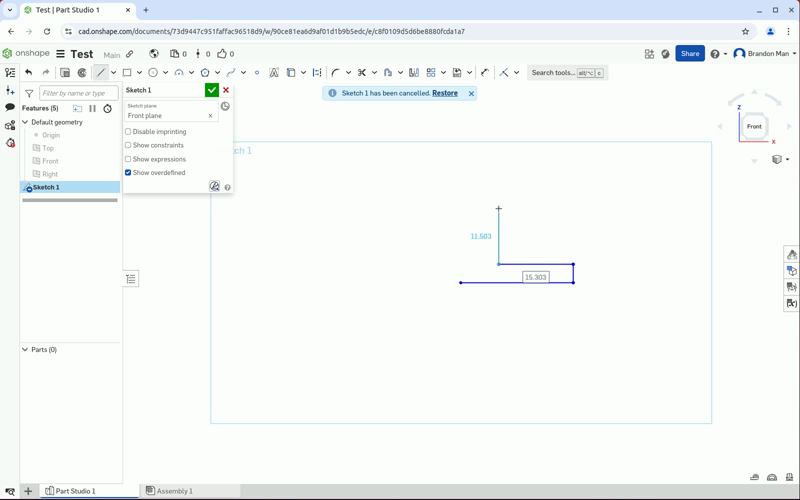
key_down(shift)
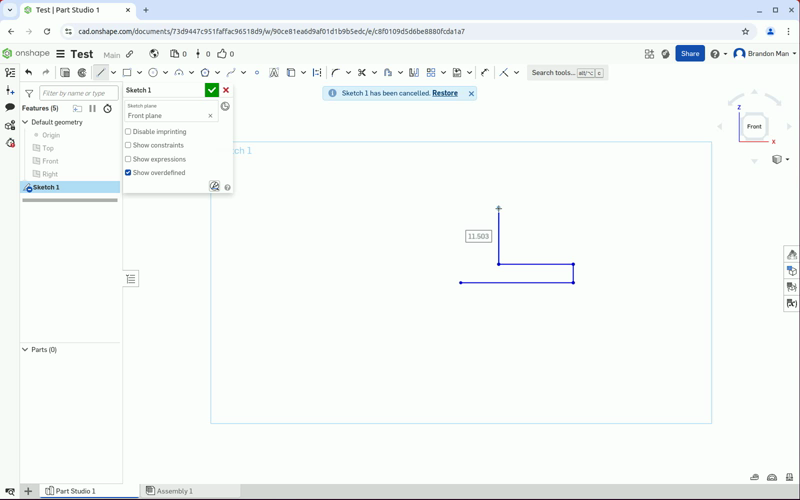
mouse_move(528, 208)
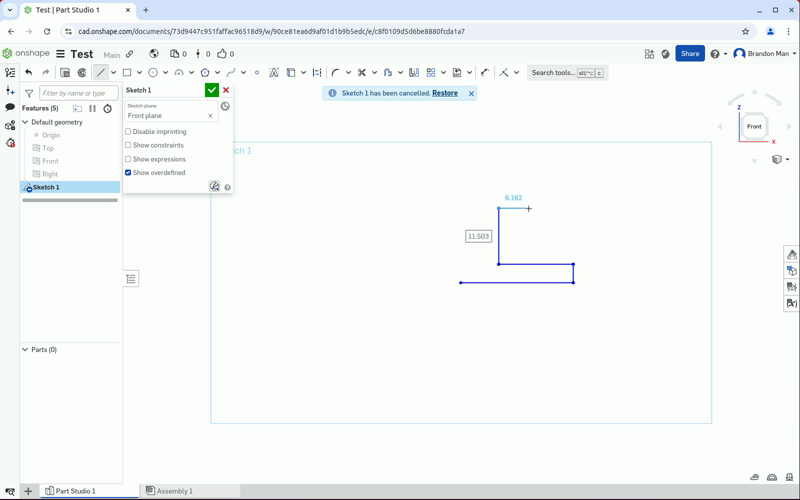
mouse_move(460, 208)
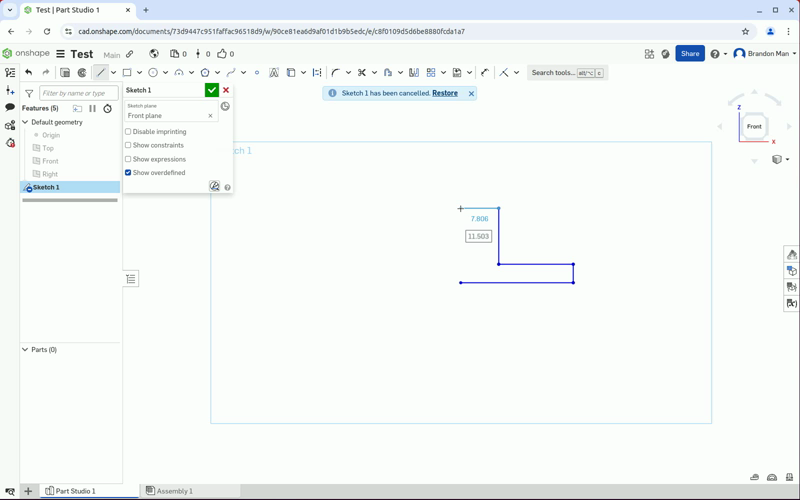
click(460, 208)
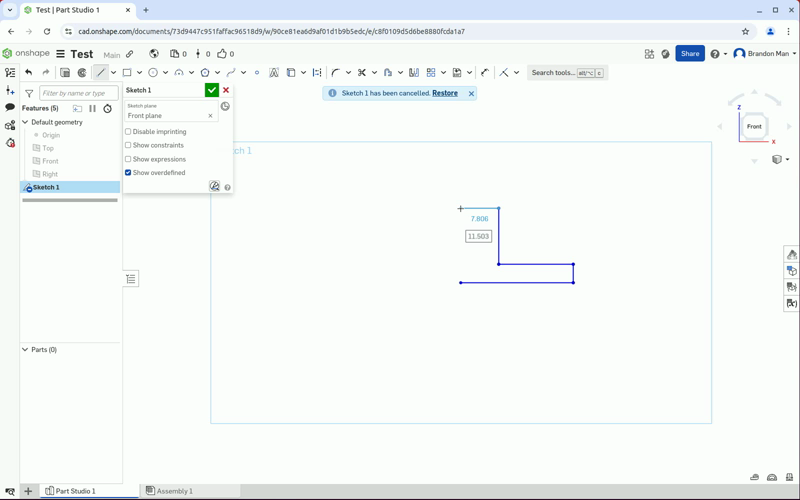
key_up(shift)
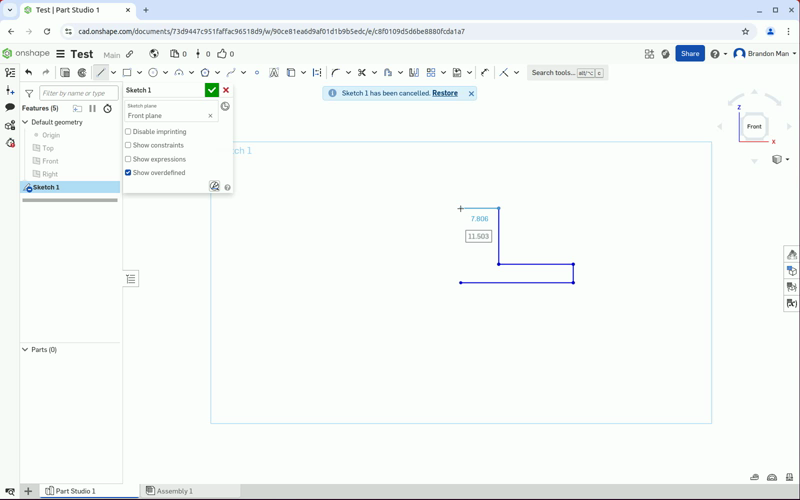
key_down(shift)
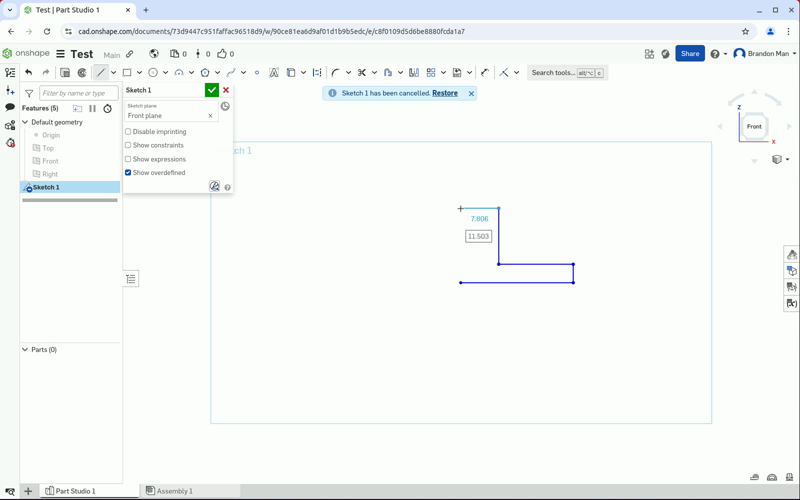
mouse_move(460, 282)
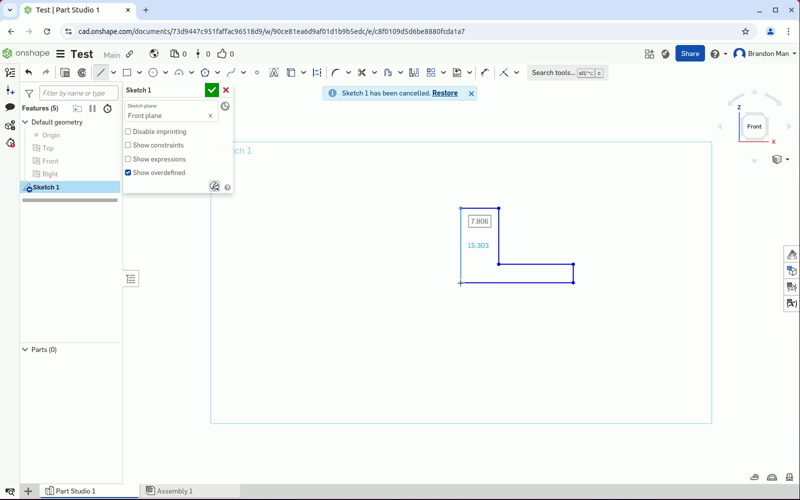
key_up(shift)
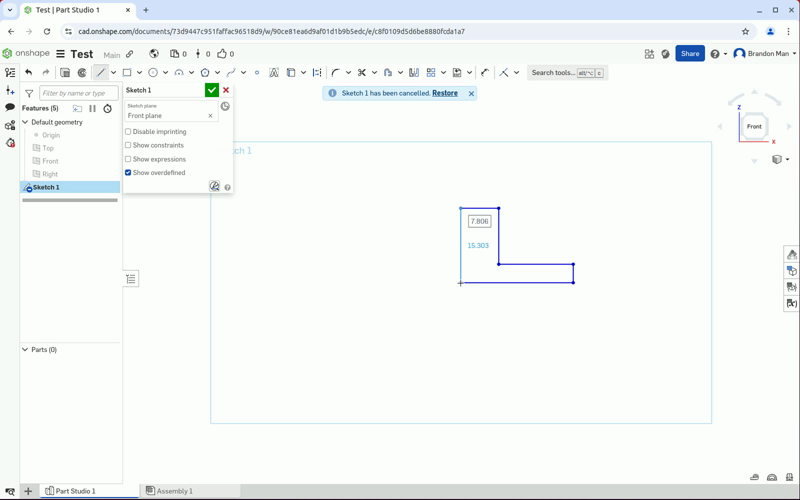
click(460, 282)
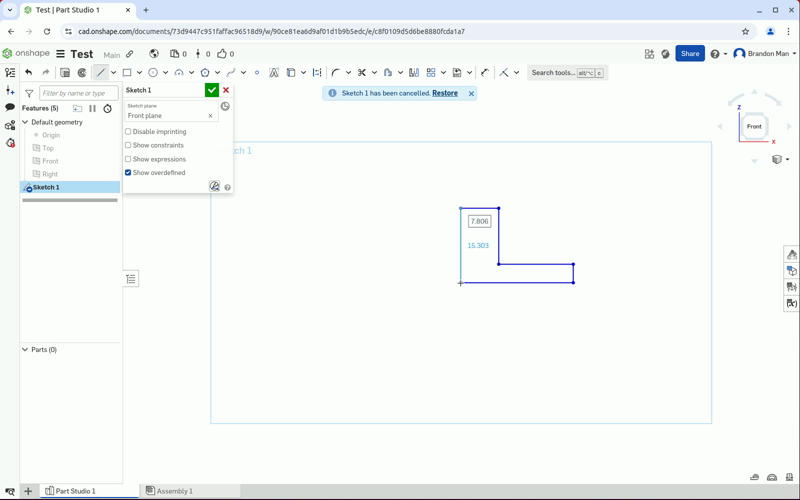
key(esc)
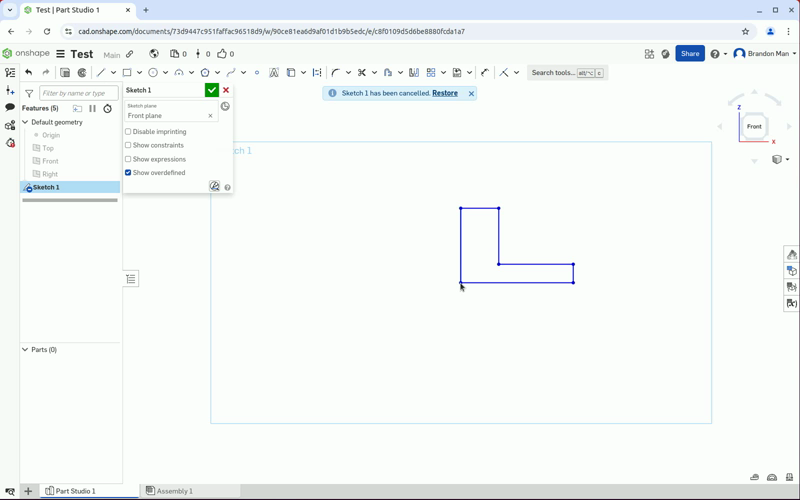
mouse_move(555, 271)
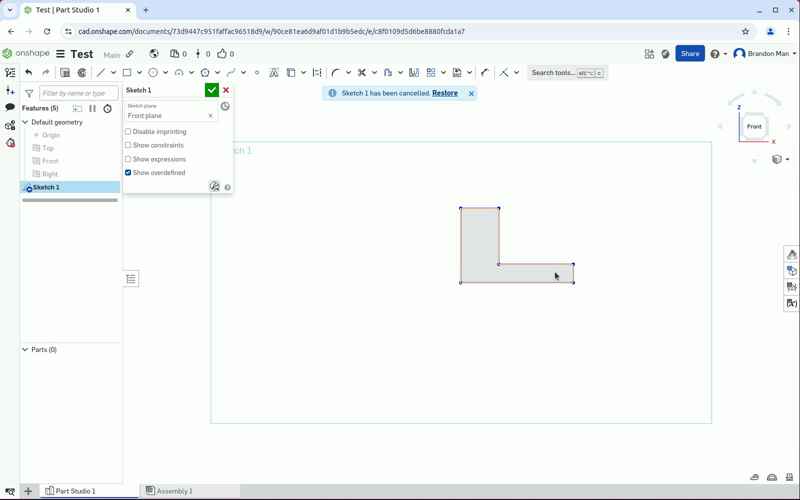
click(555, 271)
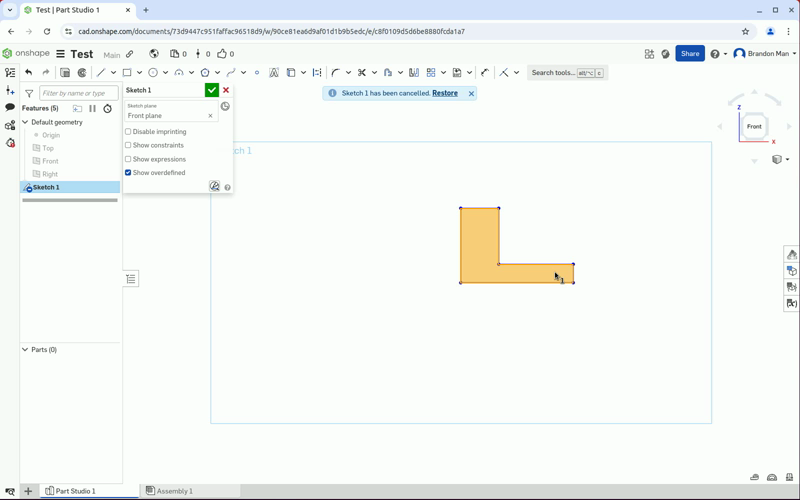
mouse_move(73, 352)
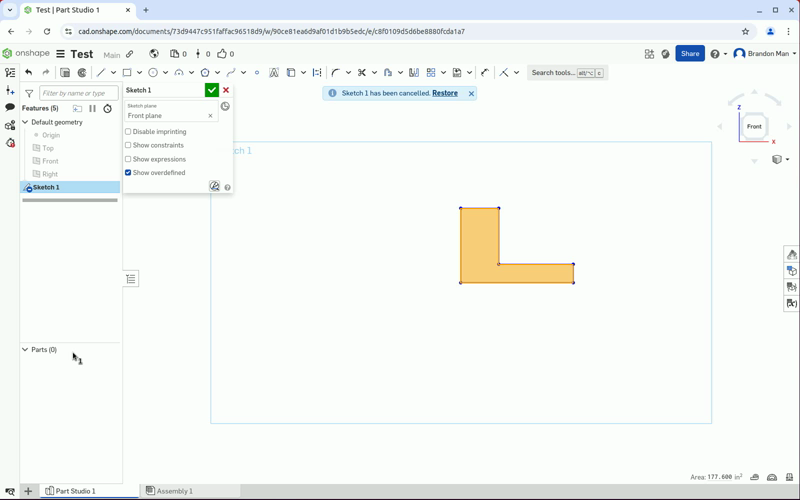
key(shift+y)
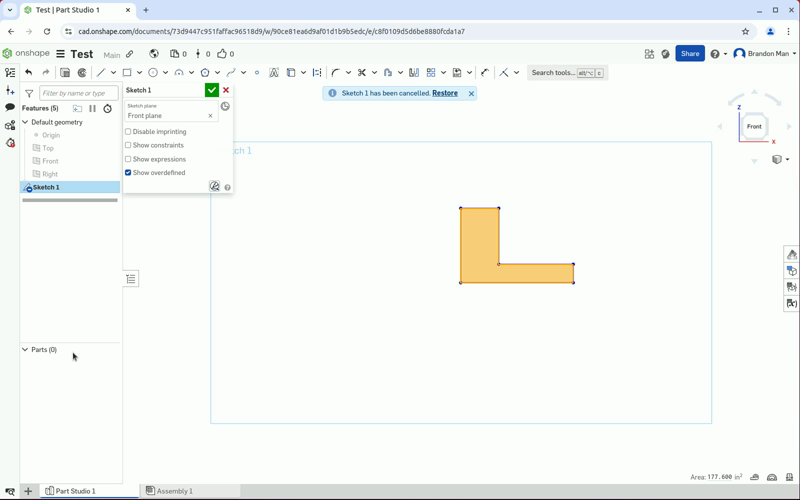
key(shift+e)
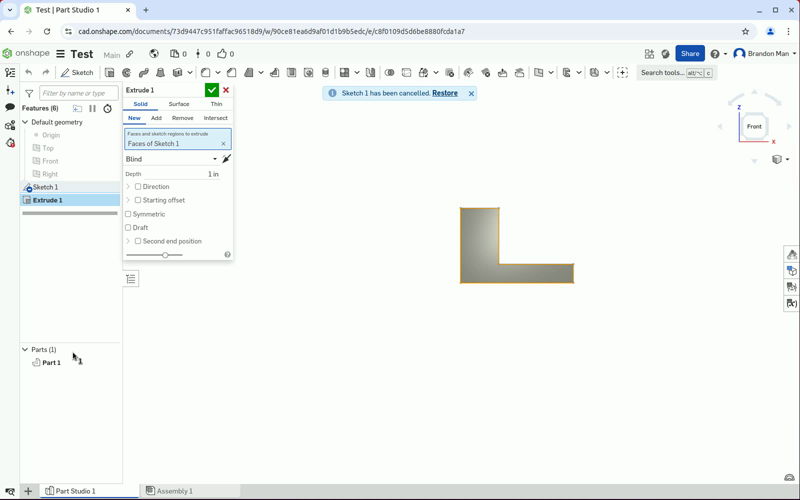
mouse_move(143, 106)
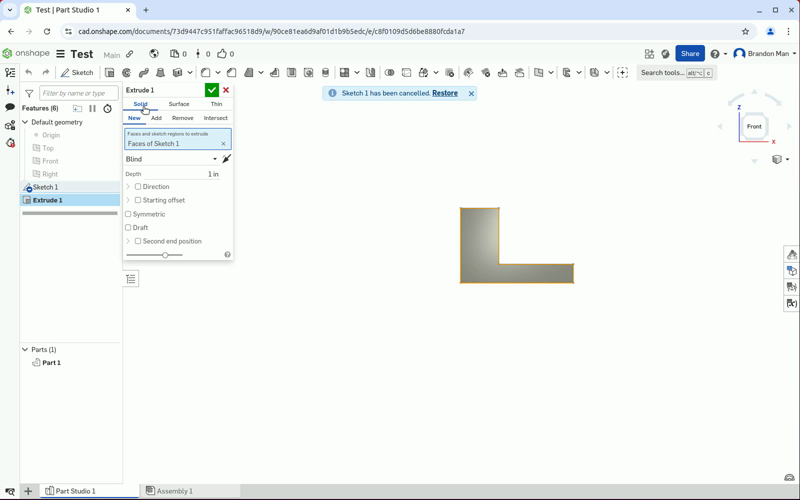
click(143, 106)
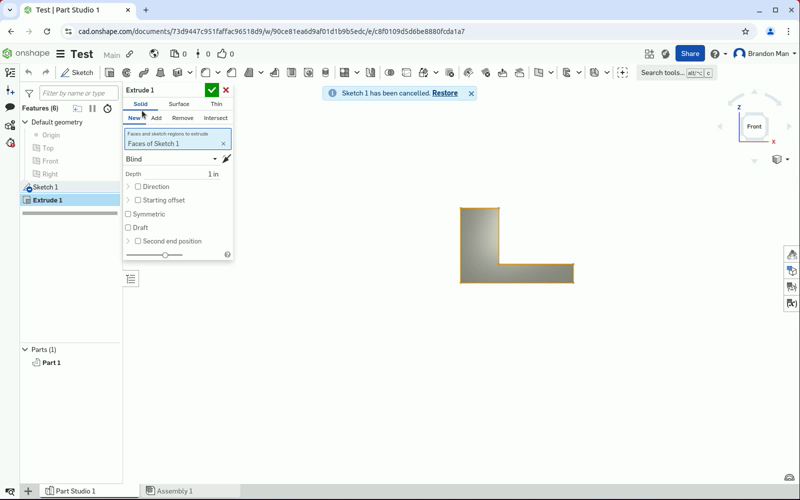
mouse_move(137, 120)
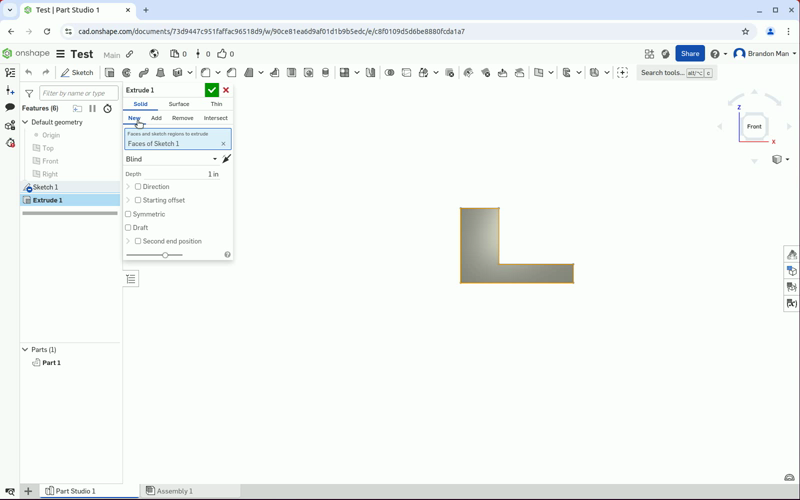
click(137, 120)
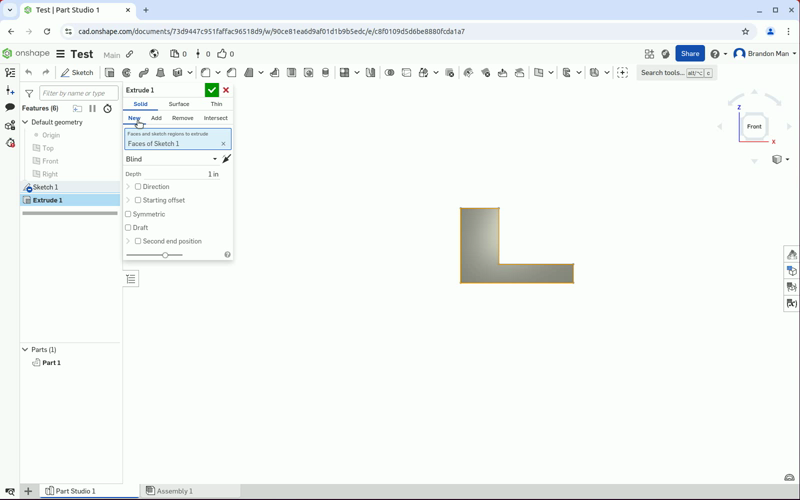
key(tab, 4)
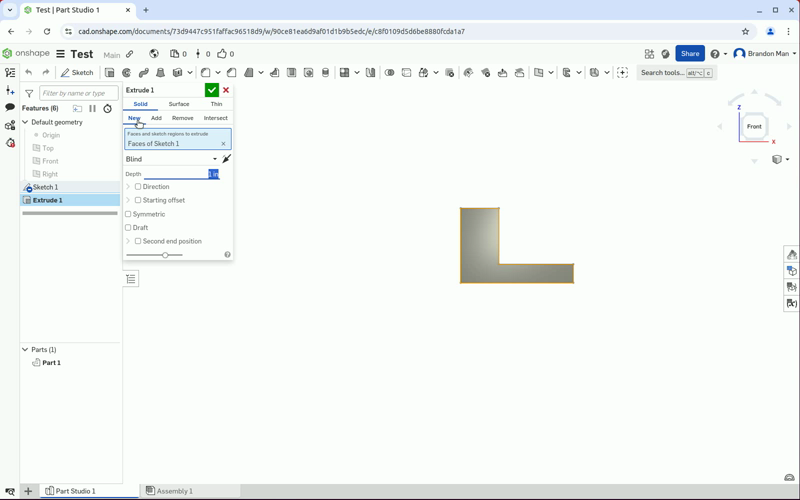
text(19.257)
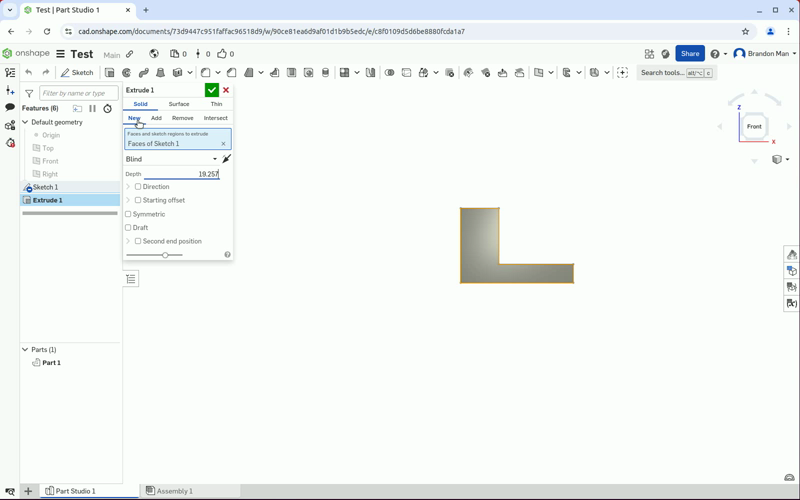
key(enter)
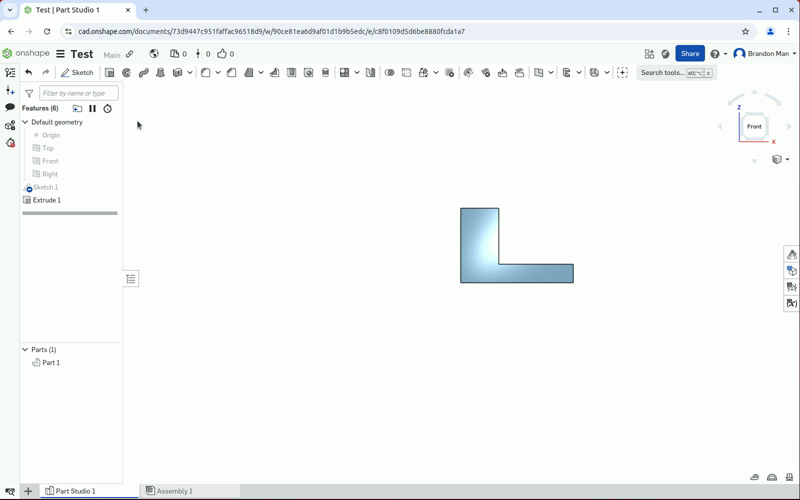
key(shift+h)
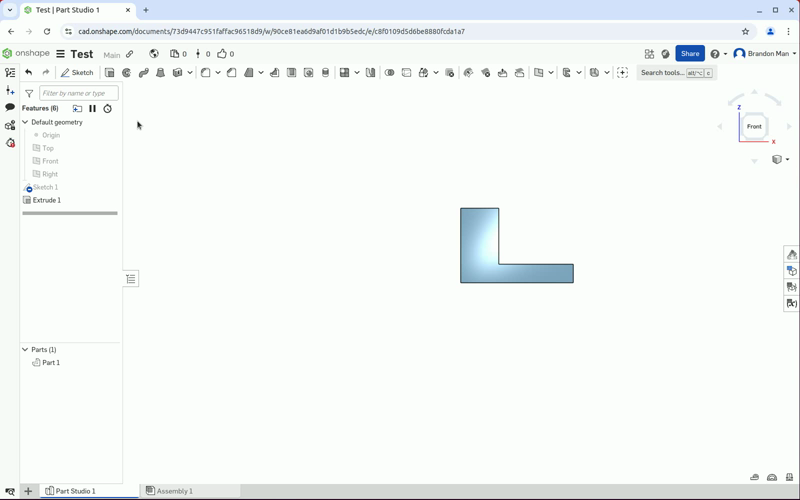
key(shift+h)
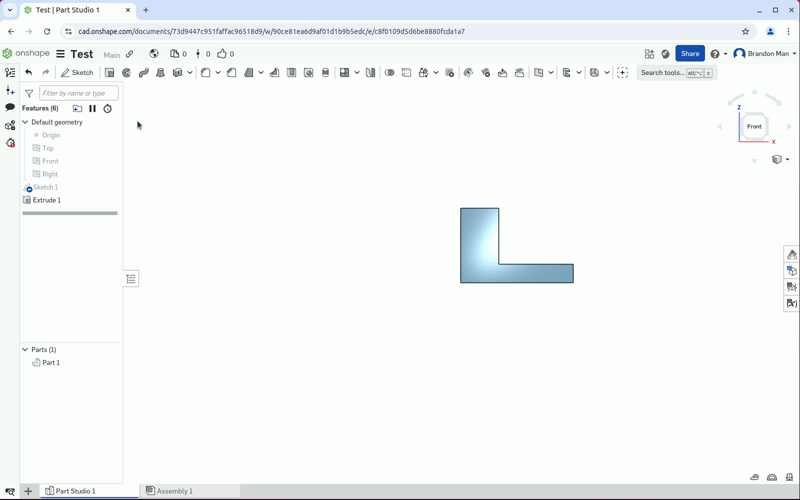
mouse_move(73, 189)
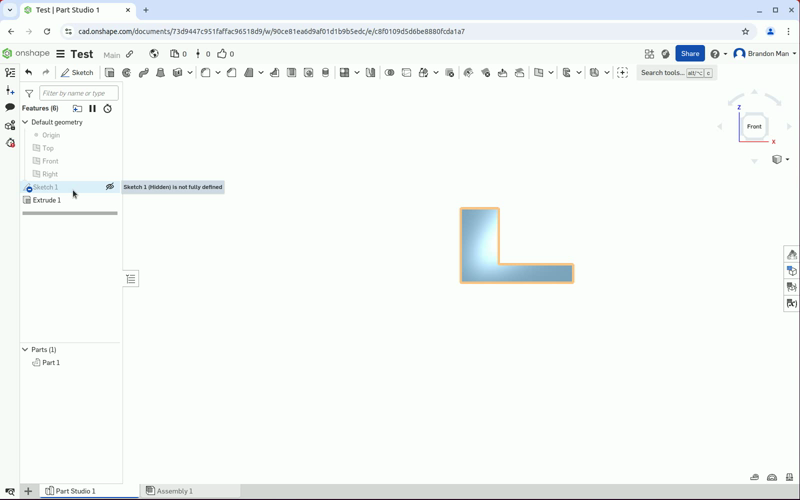
click(73, 189)
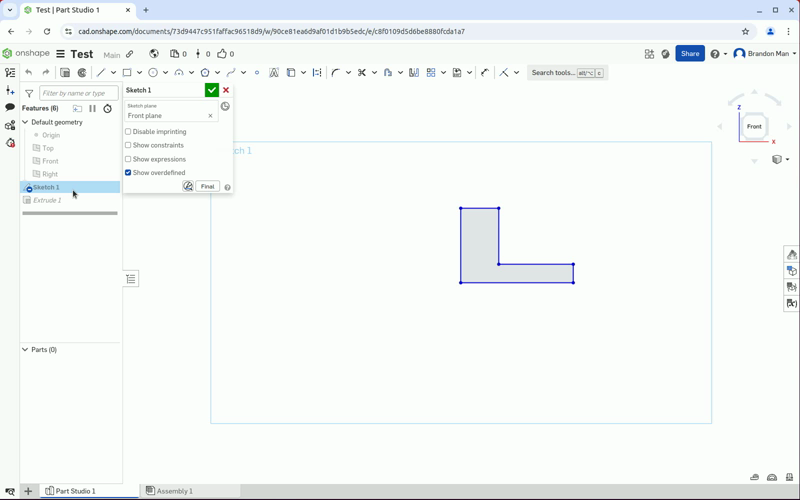
mouse_move(229, 92)
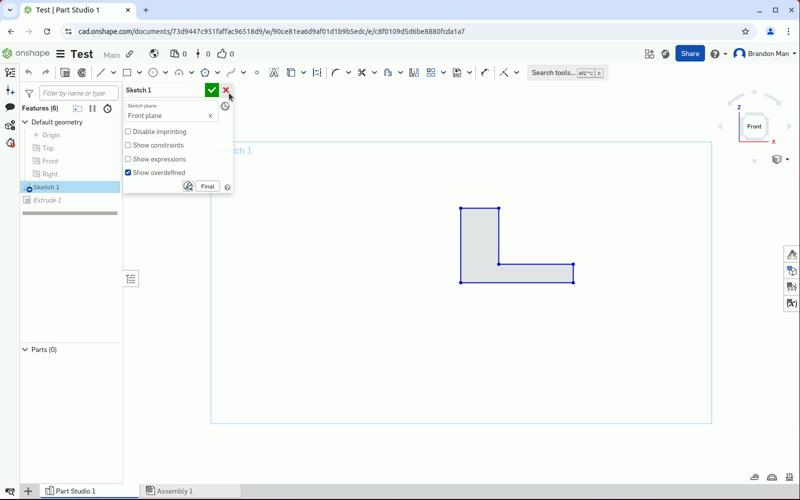
click(229, 92)
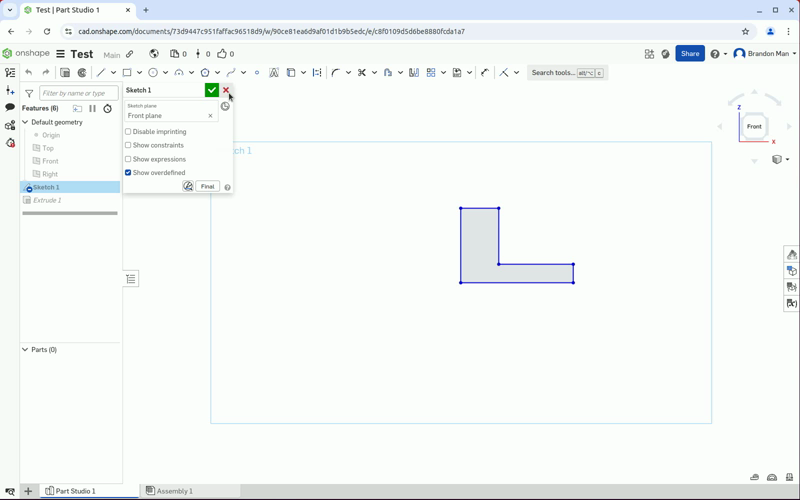
key(shift+s)
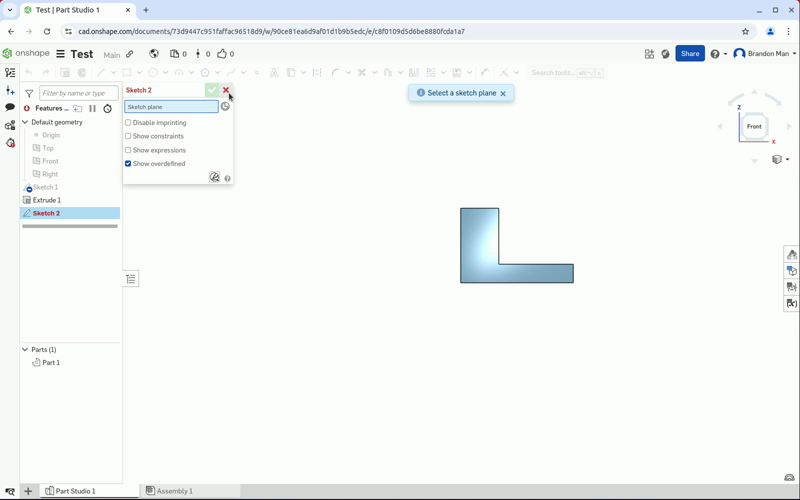
mouse_move(73, 163)
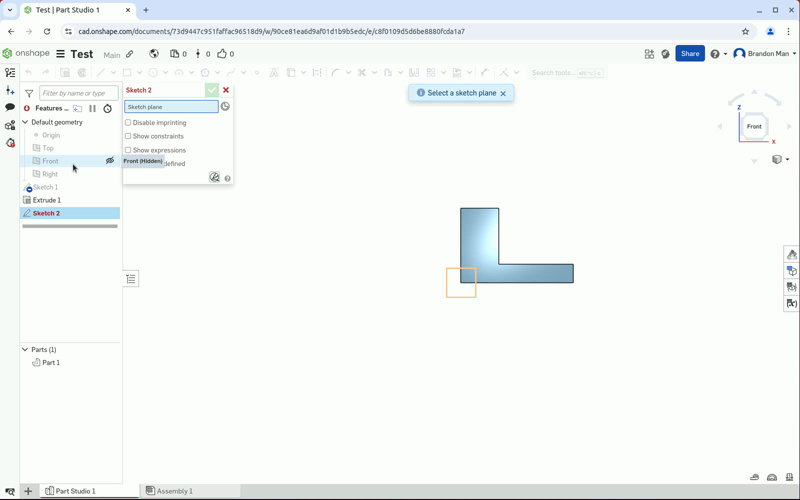
click(73, 163)
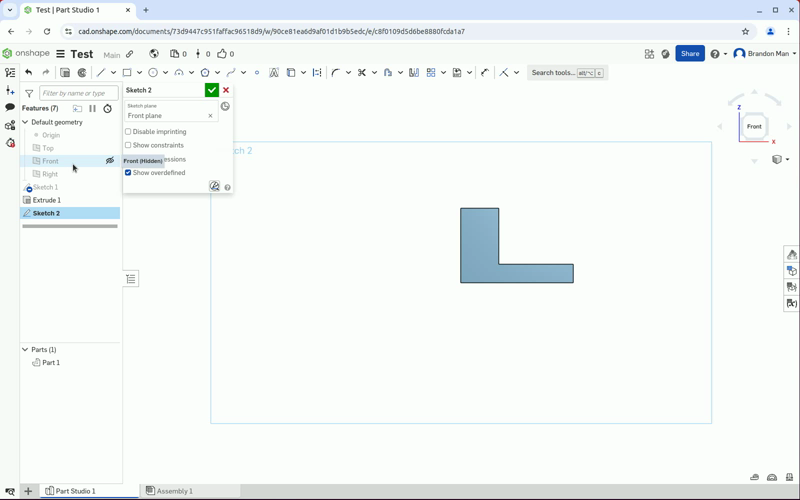
mouse_move(73, 352)
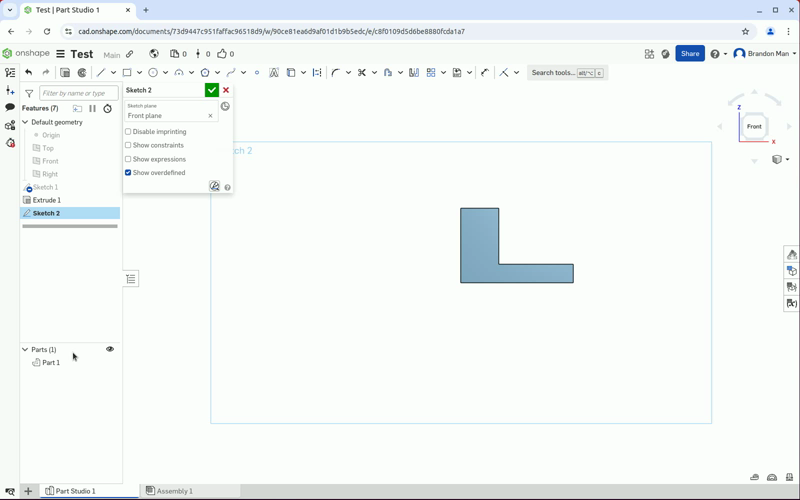
key(y)
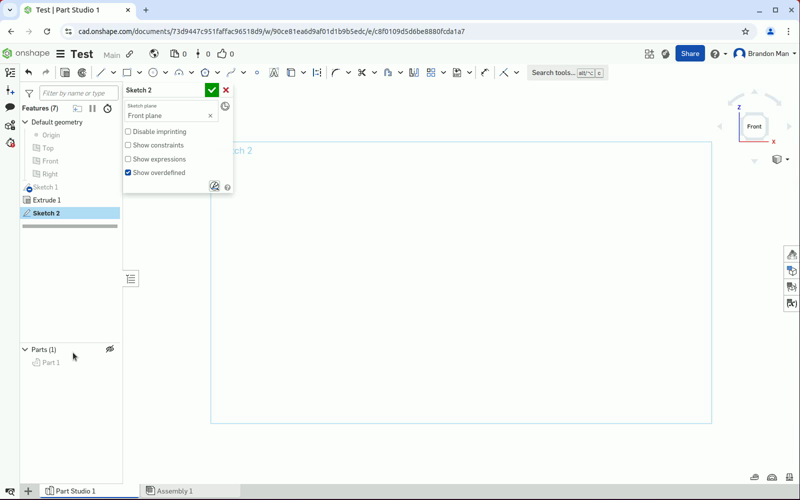
key(l)
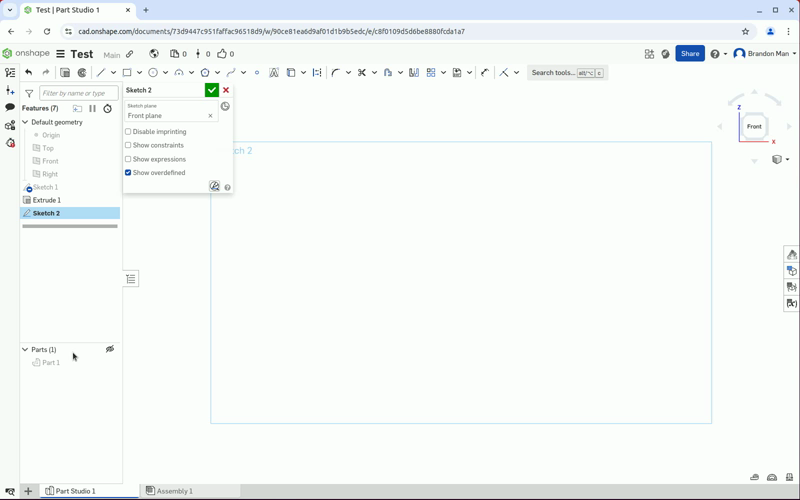
key_down(shift)
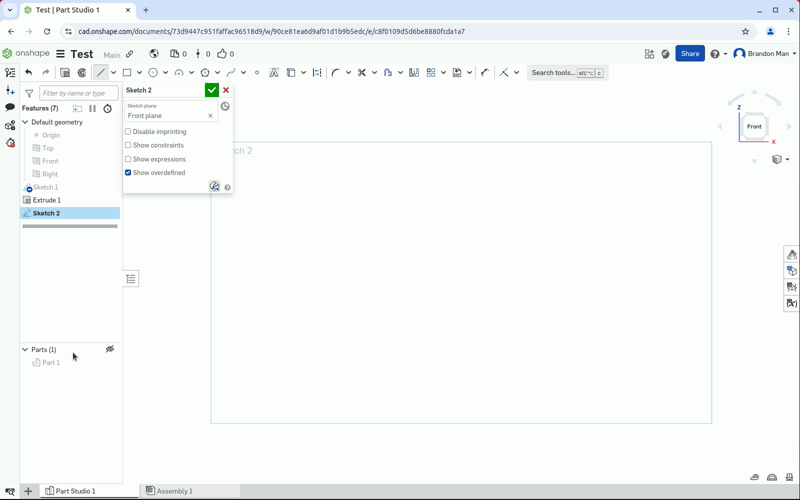
mouse_move(460, 282)
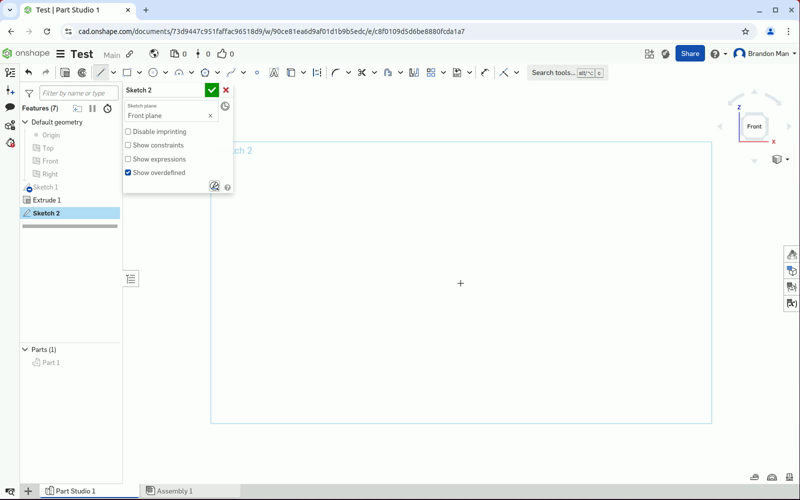
click(460, 282)
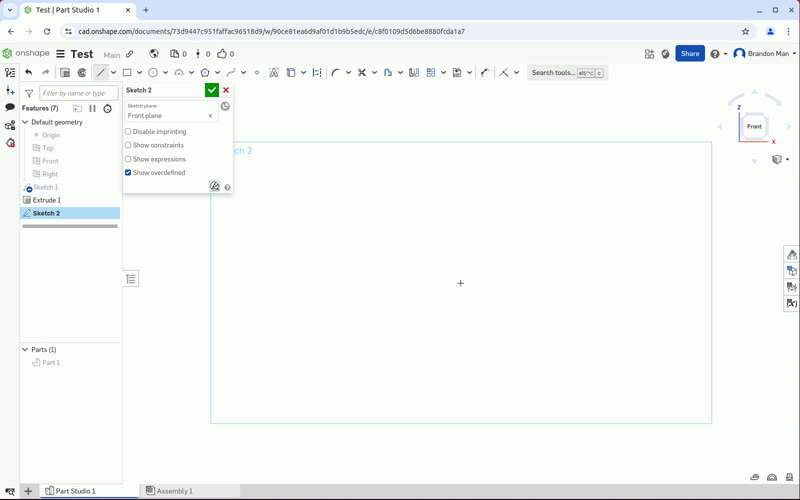
key_up(shift)
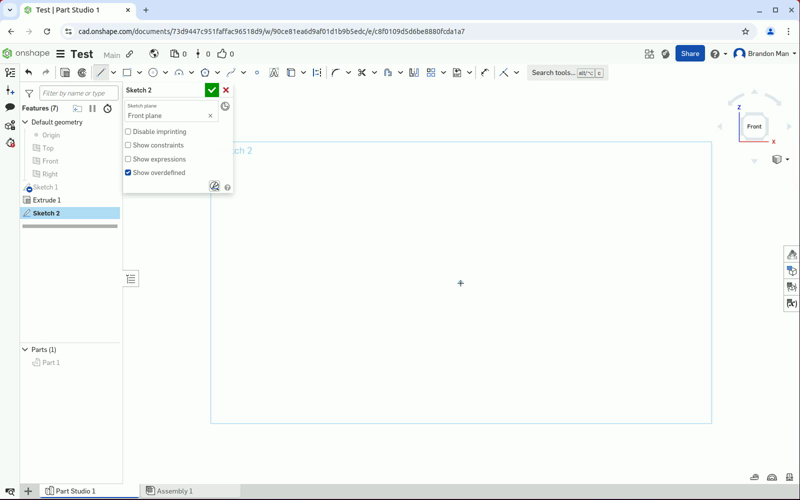
key_down(shift)
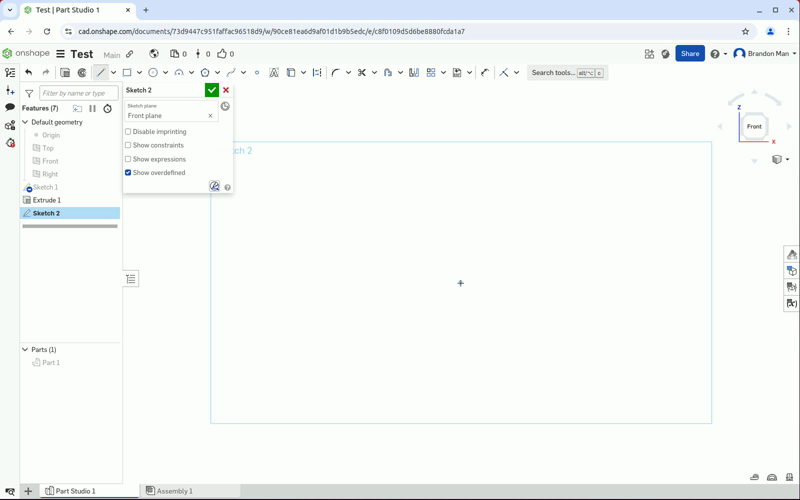
mouse_move(573, 282)
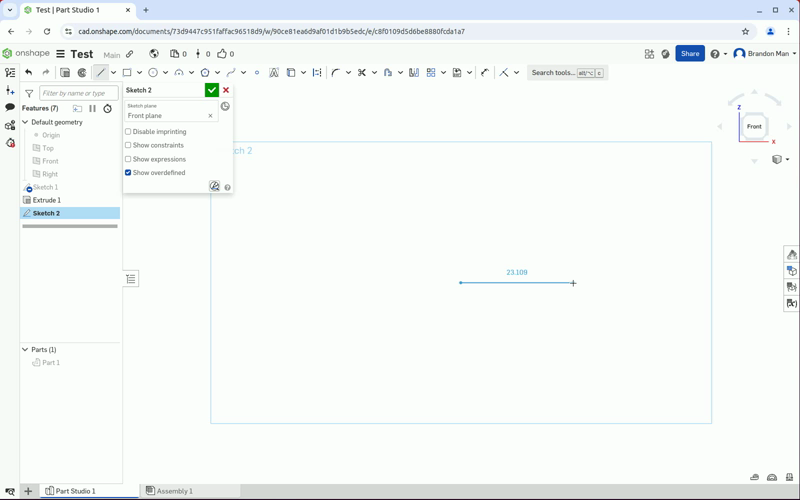
click(573, 282)
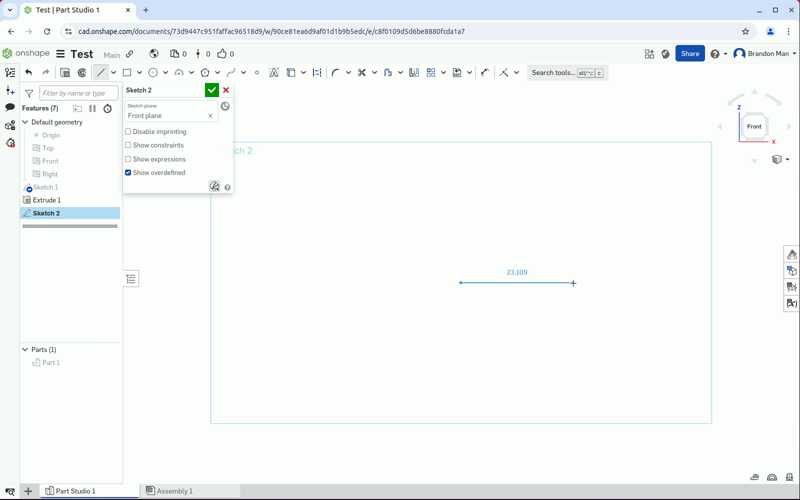
key_up(shift)
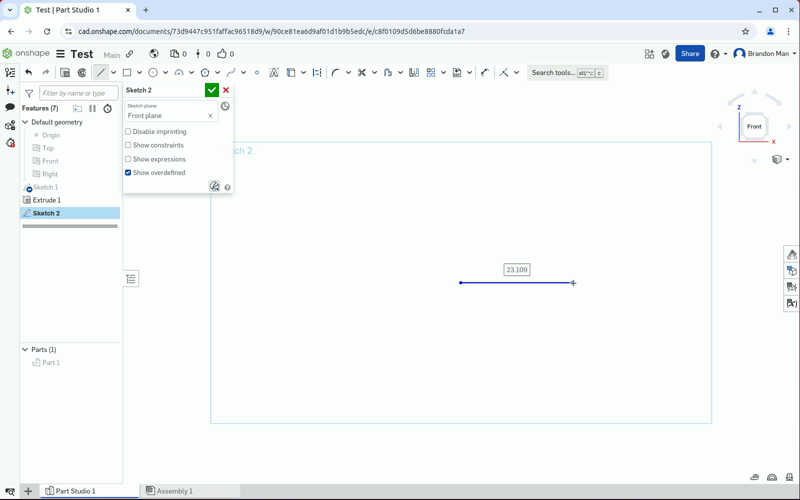
key_down(shift)
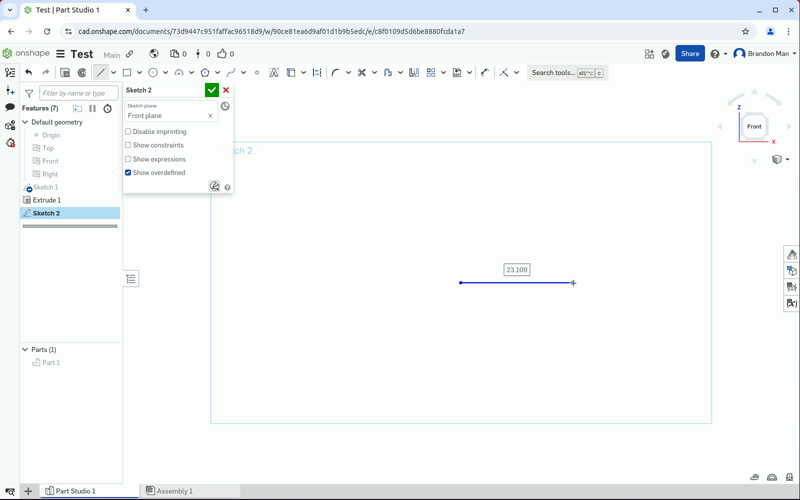
mouse_move(573, 208)
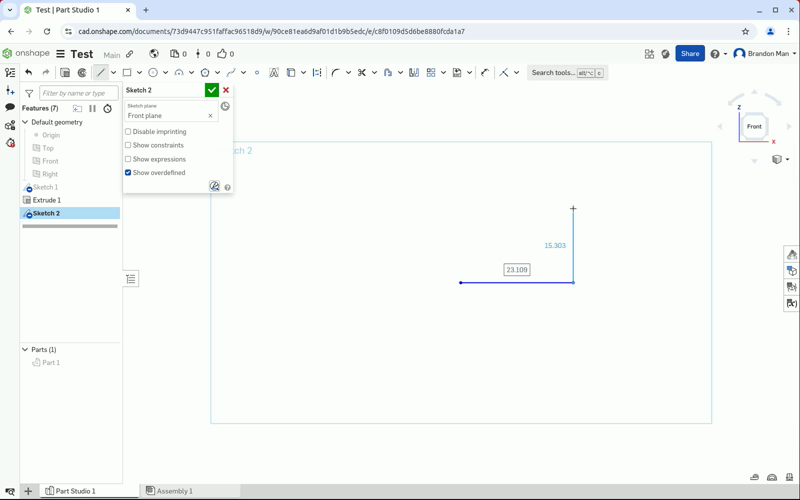
click(573, 208)
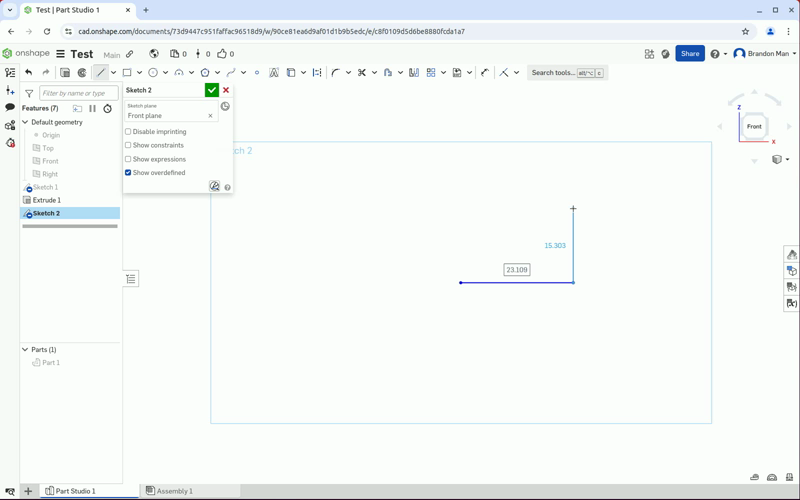
key_up(shift)
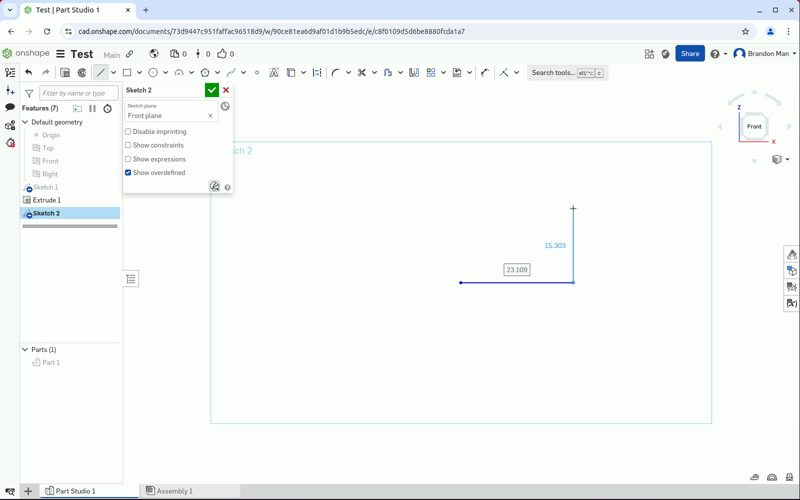
key_down(shift)
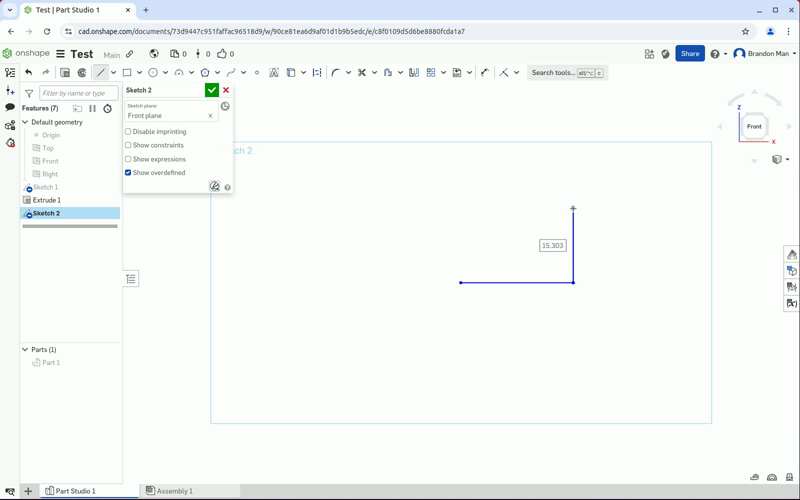
mouse_move(460, 208)
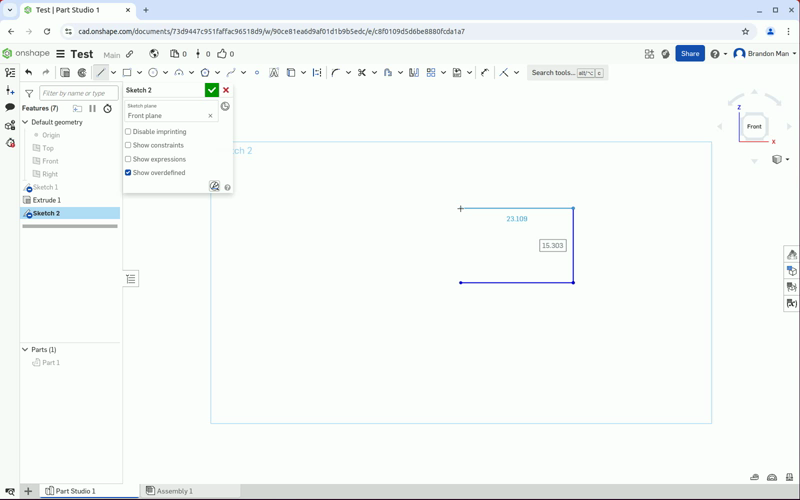
click(460, 208)
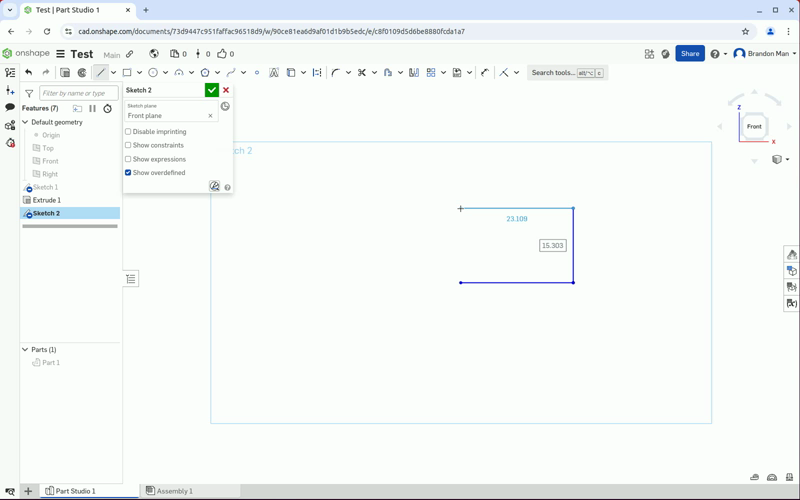
key_up(shift)
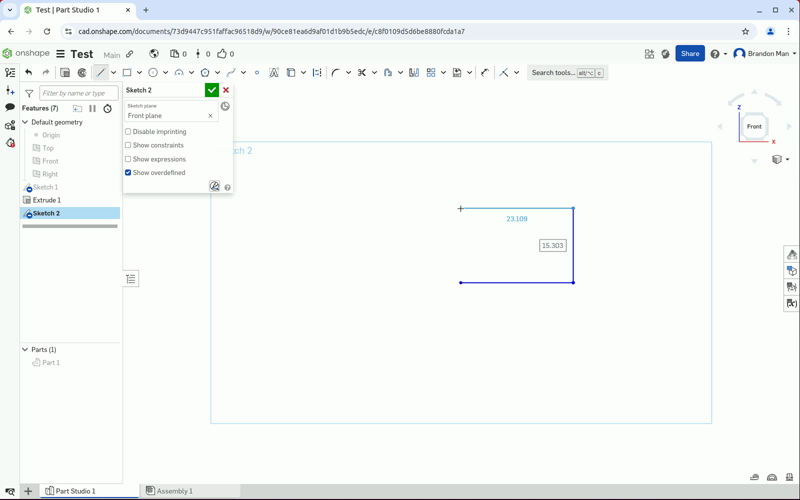
key_down(shift)
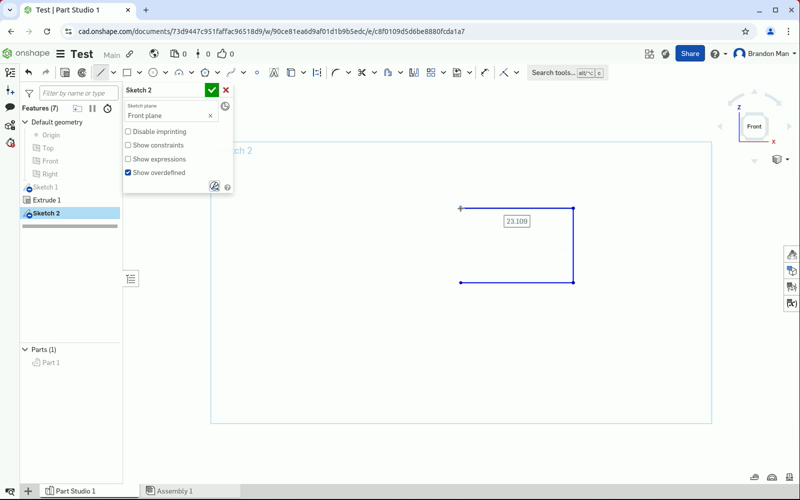
mouse_move(460, 282)
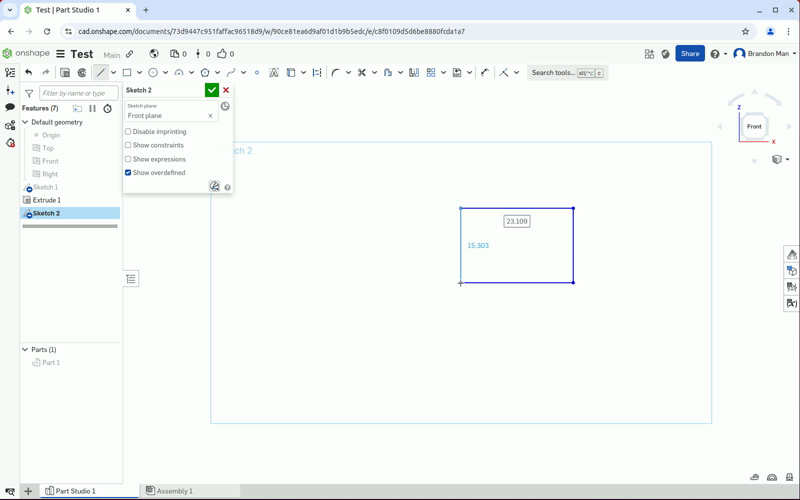
key_up(shift)
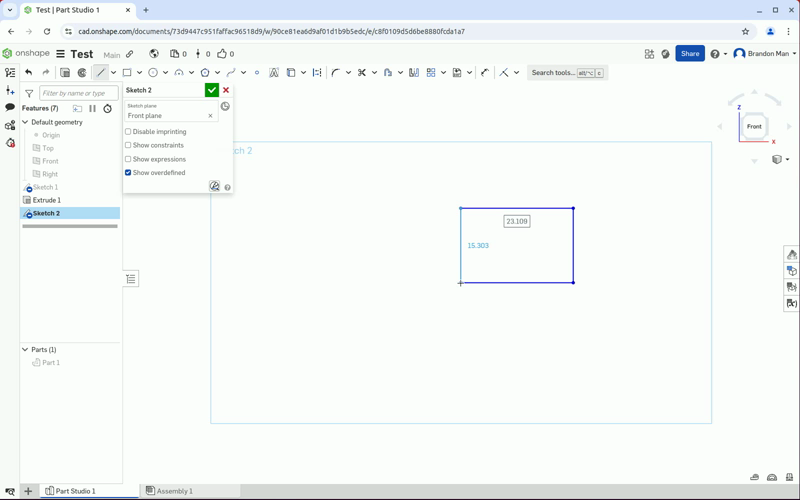
click(460, 282)
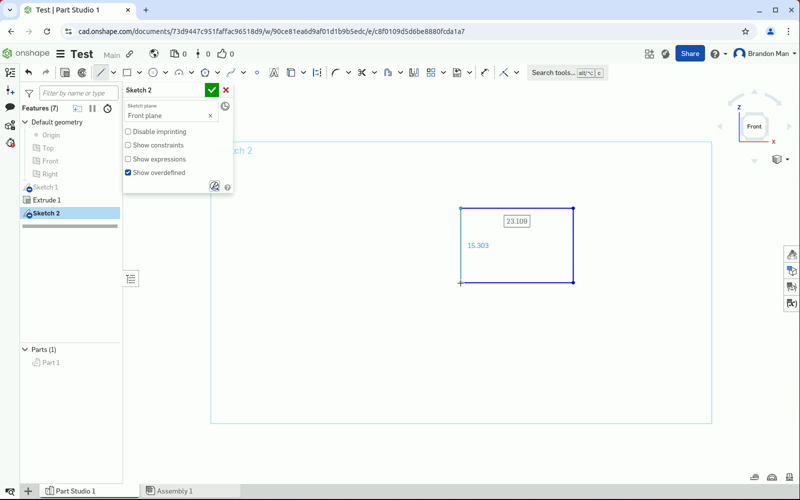
key(esc)
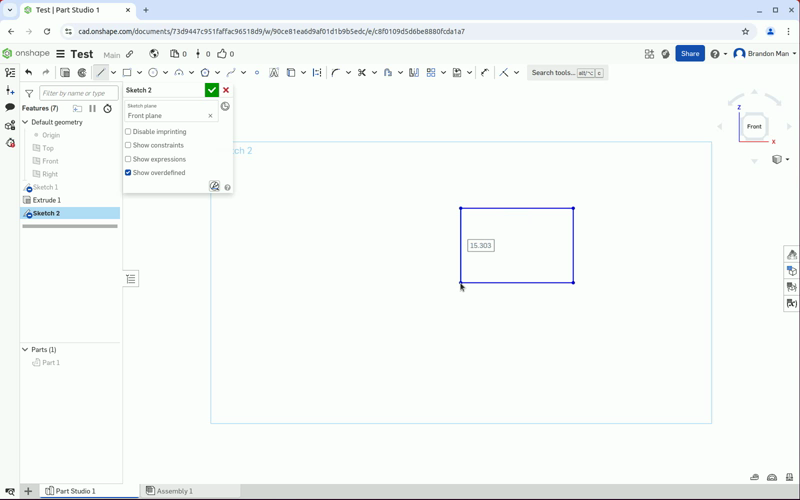
mouse_move(490, 241)
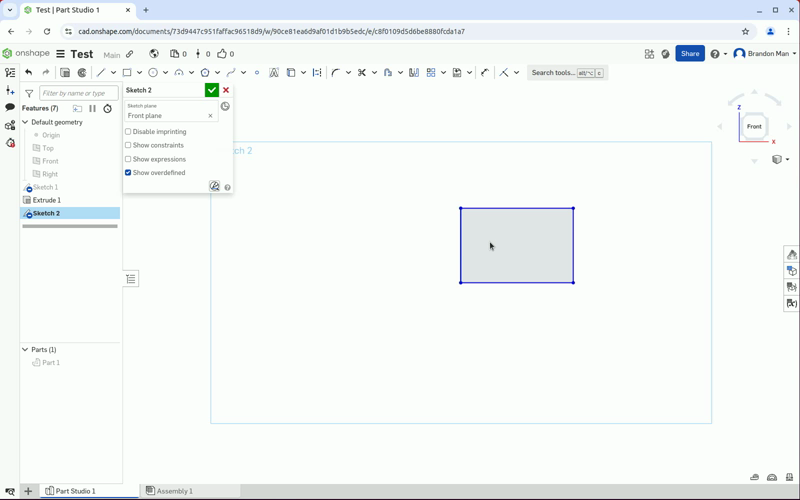
click(490, 241)
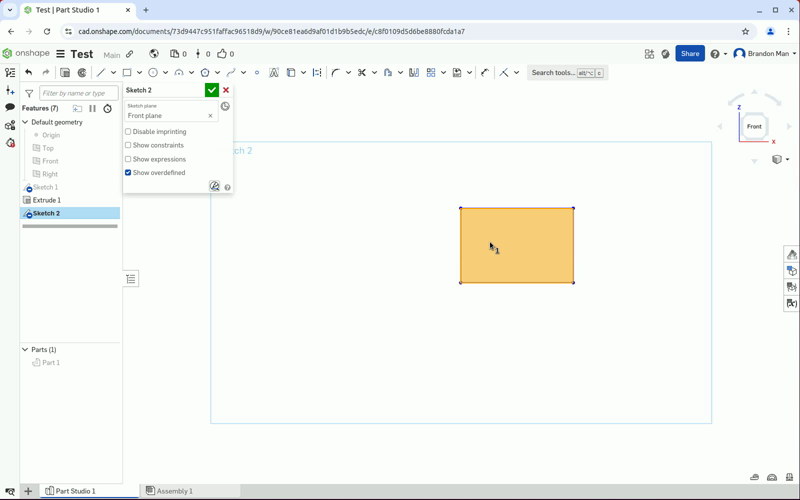
mouse_move(73, 352)
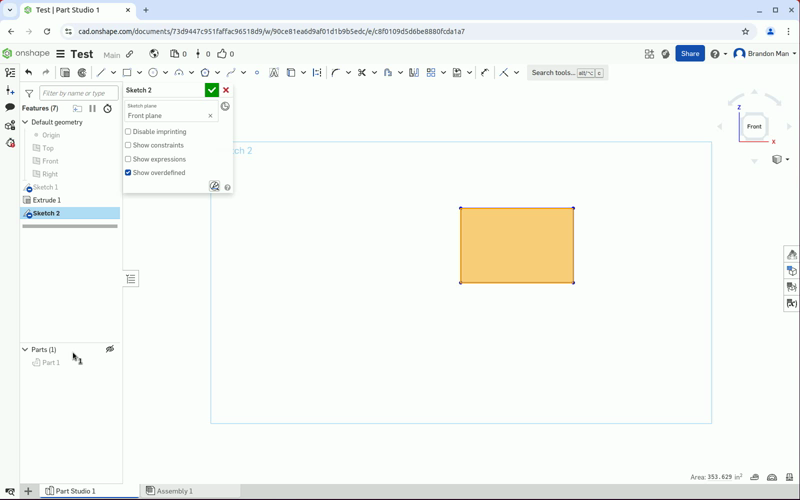
key(shift+y)
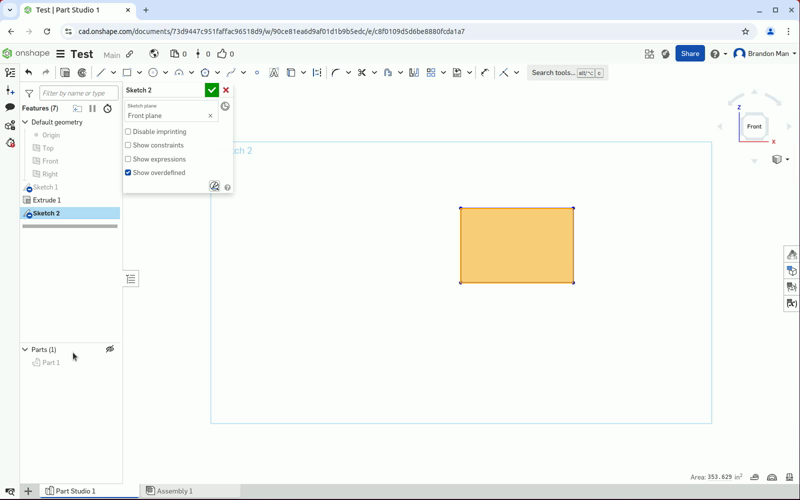
key(shift+e)
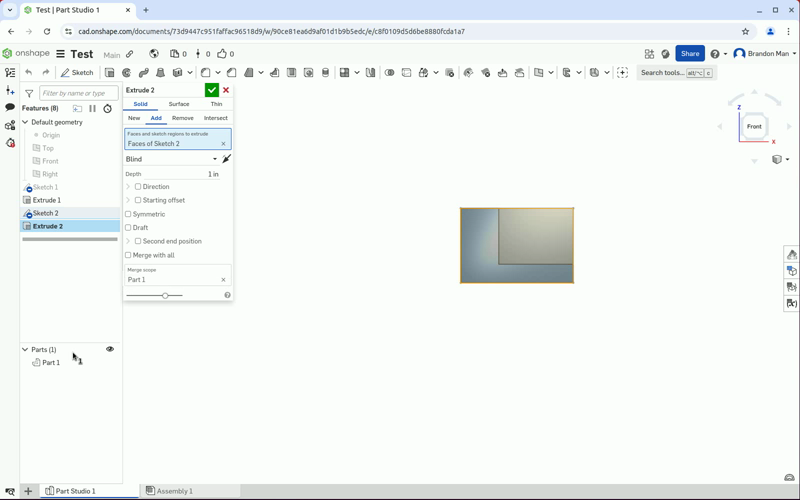
mouse_move(143, 106)
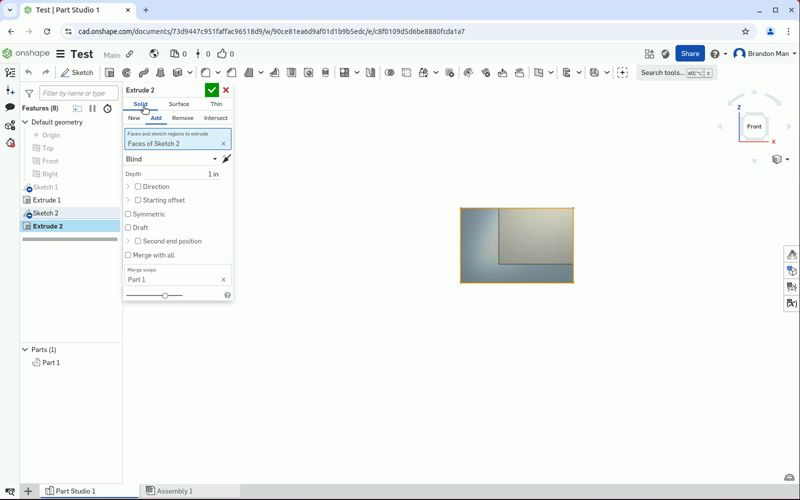
click(143, 106)
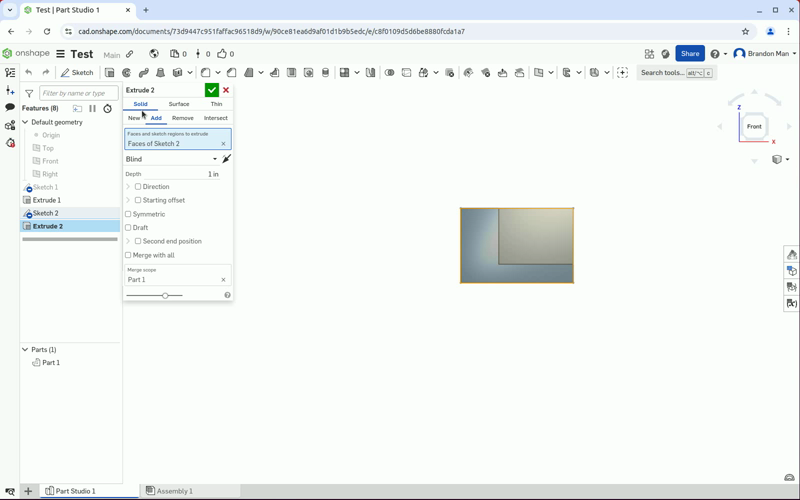
mouse_move(137, 120)
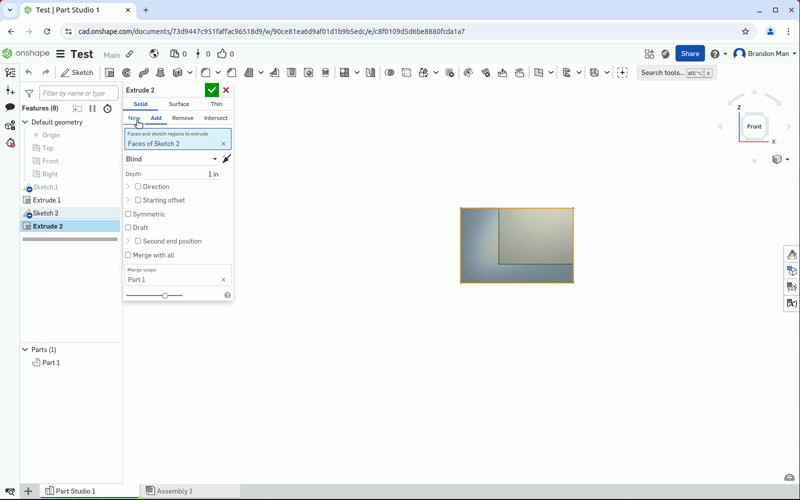
click(137, 120)
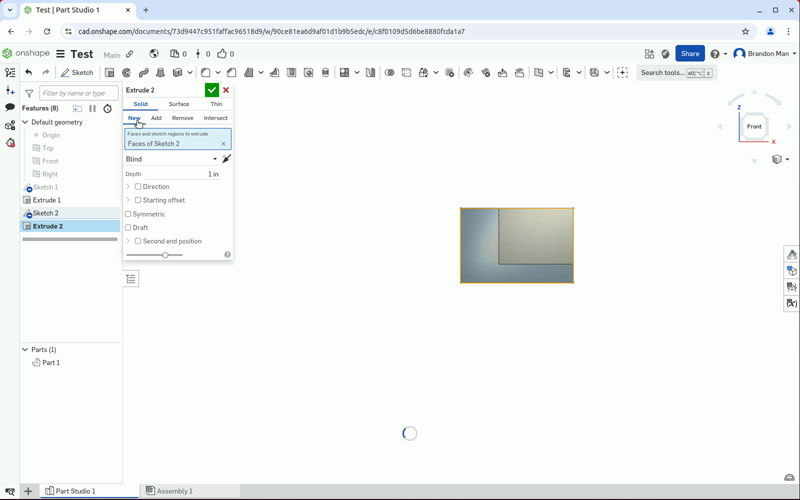
key(tab, 4)
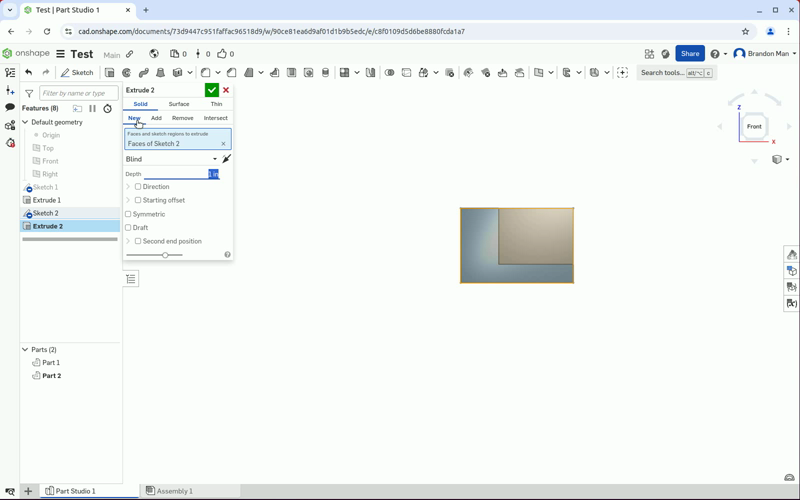
text(3.851)
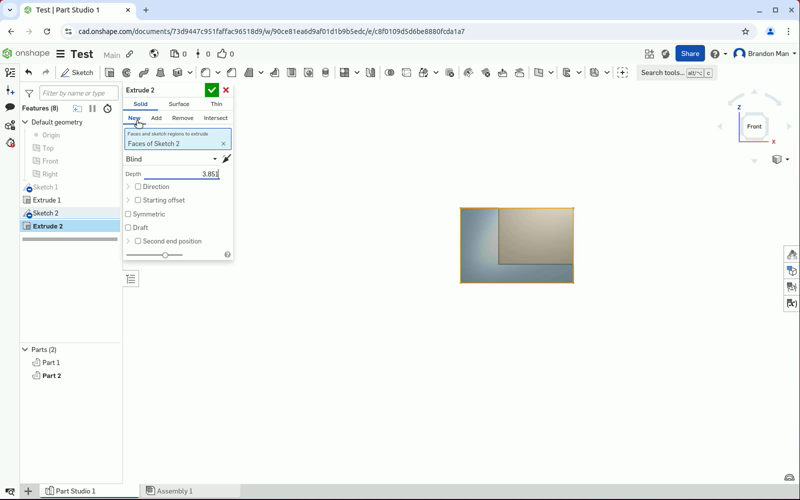
key(enter)
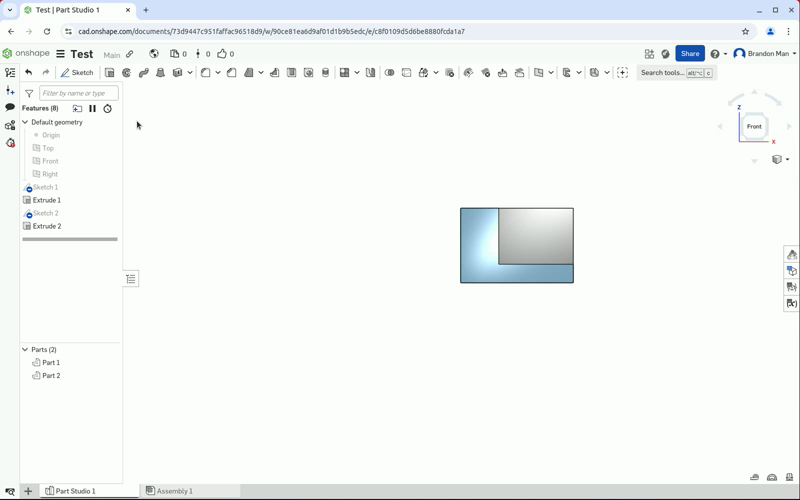
key(shift+h)
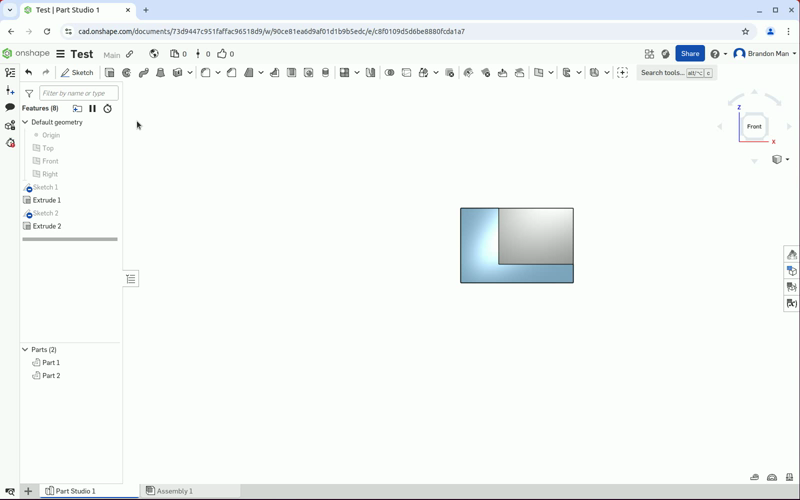
key(shift+h)
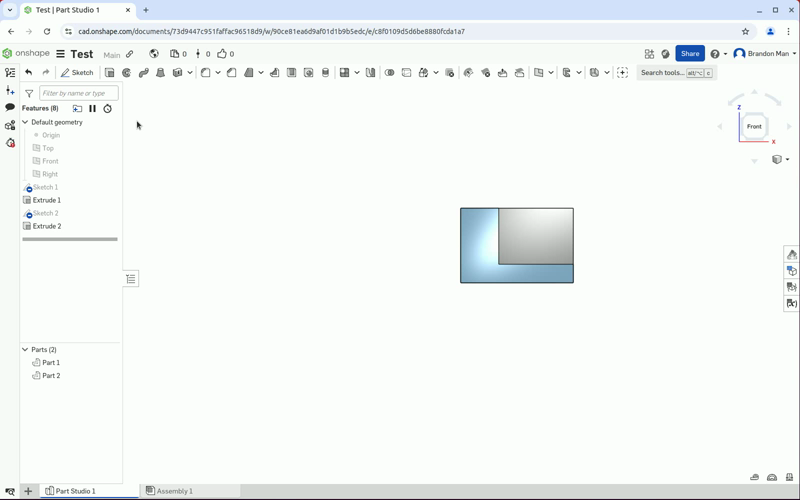
mouse_move(73, 189)
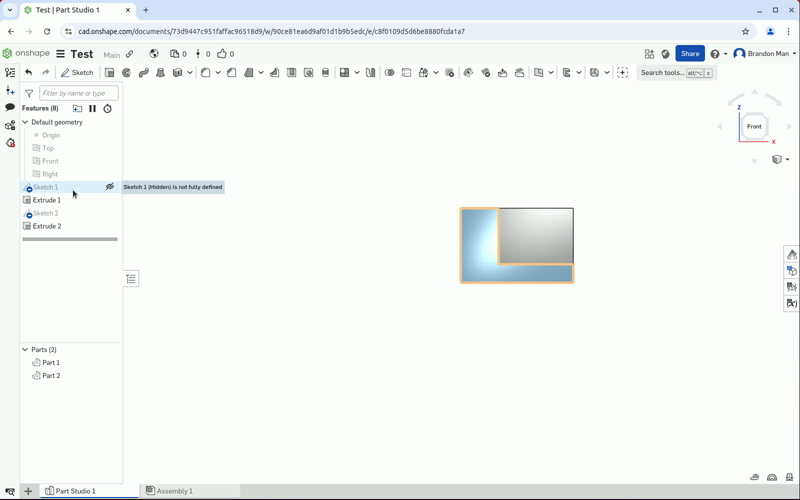
click(73, 189)
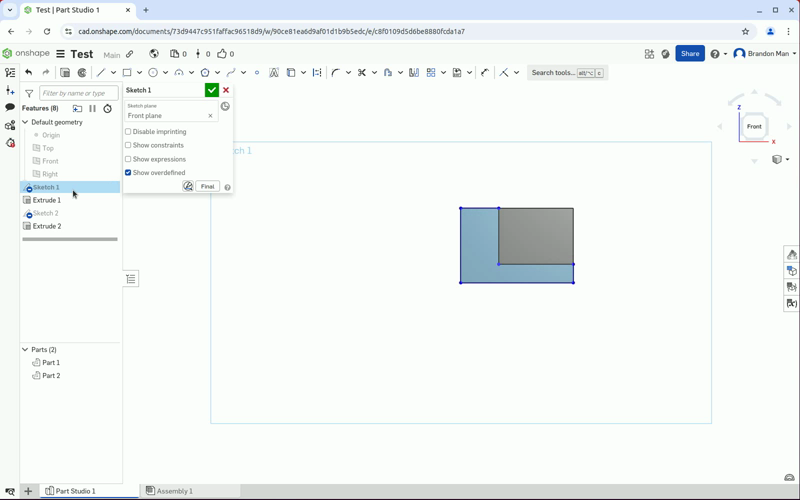
mouse_move(229, 92)
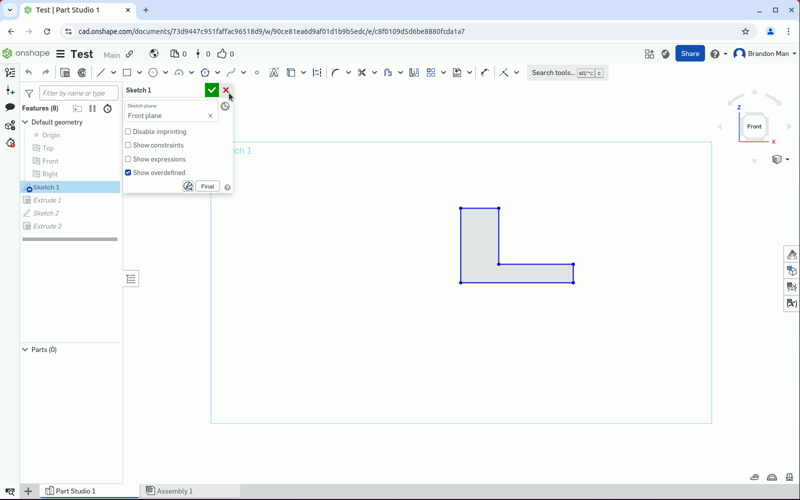
click(229, 92)
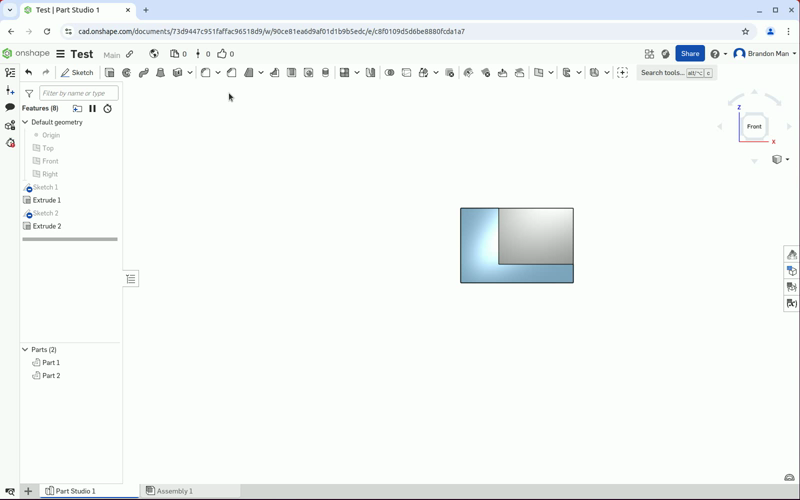
mouse_move(73, 352)
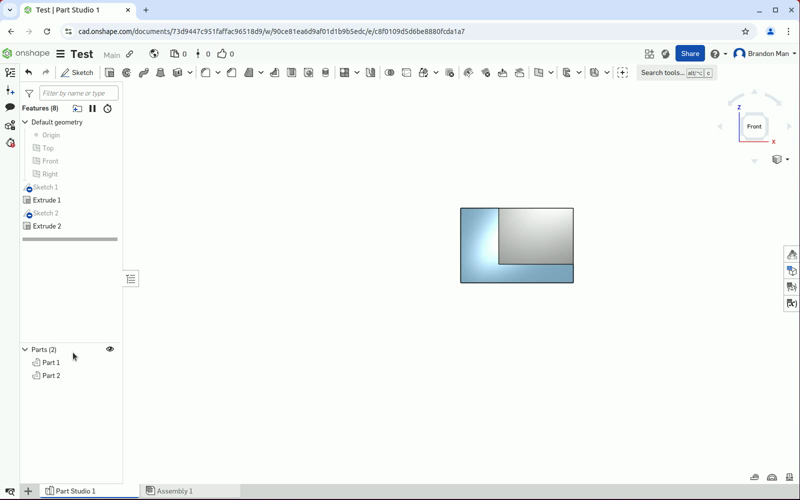
key(y)
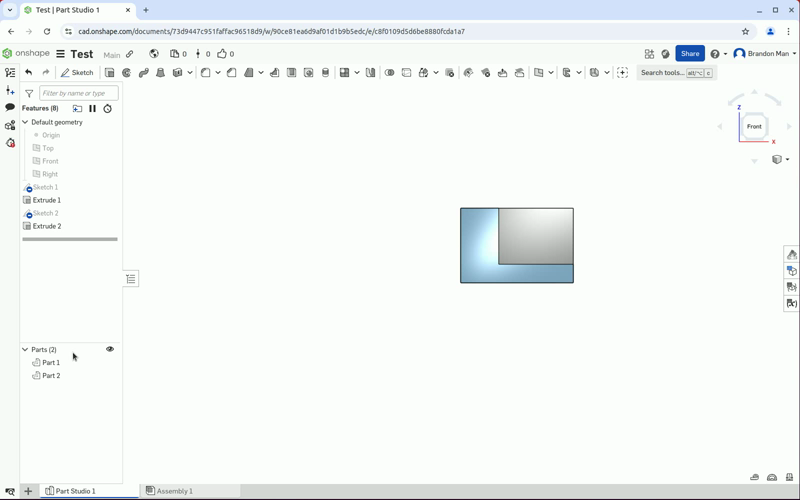
key(shift+p)
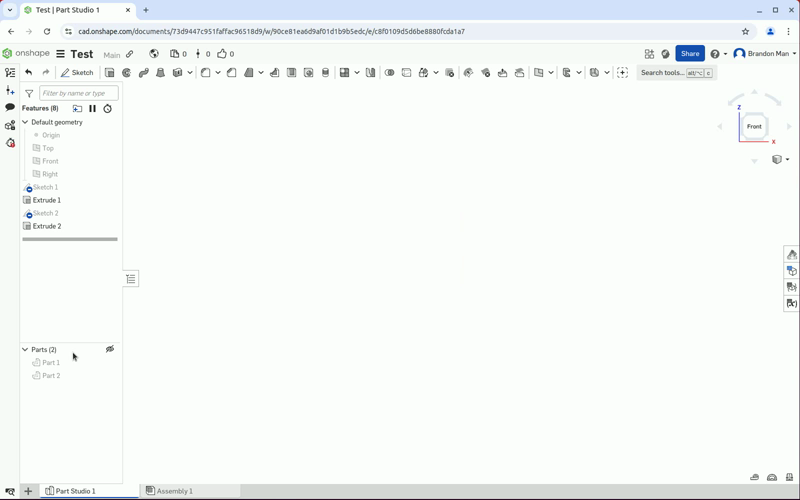
key(space)
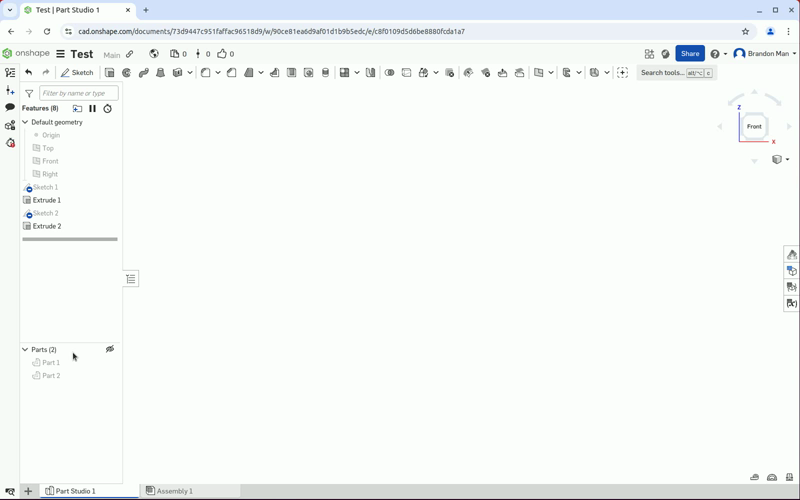
key_down(shift)
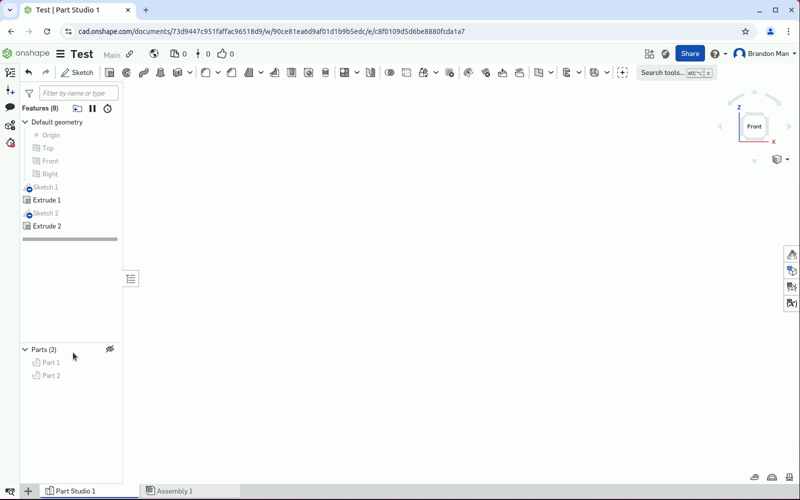
key(down)
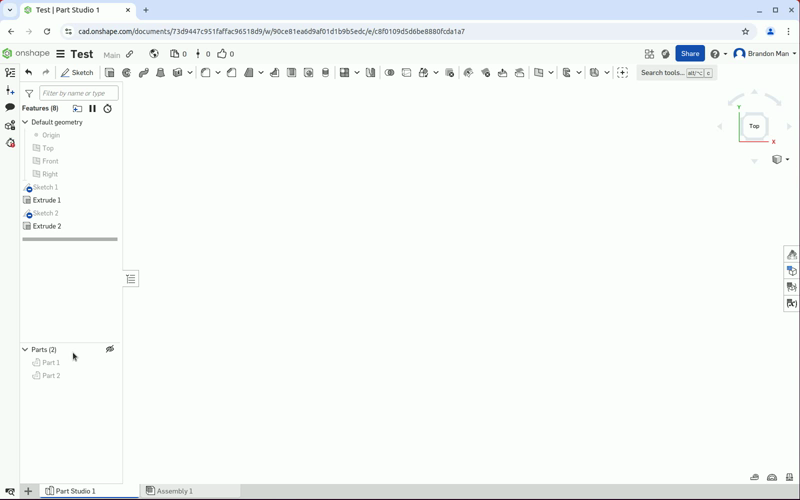
key_up(shift)
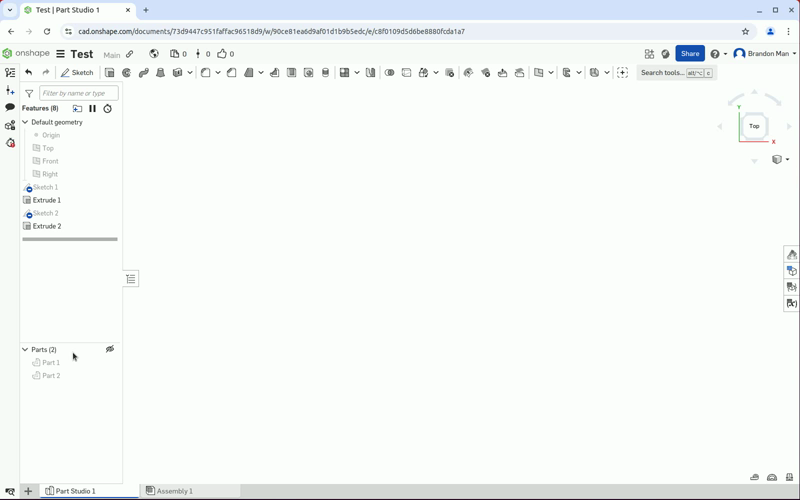
mouse_move(73, 352)
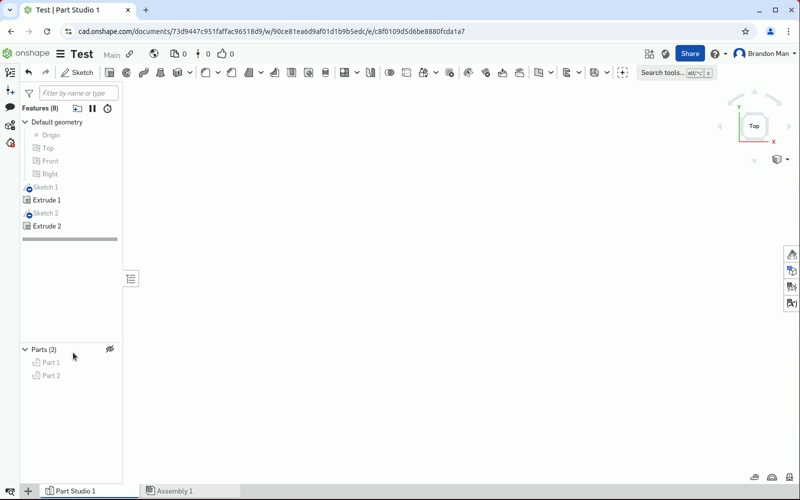
key(shift+y)
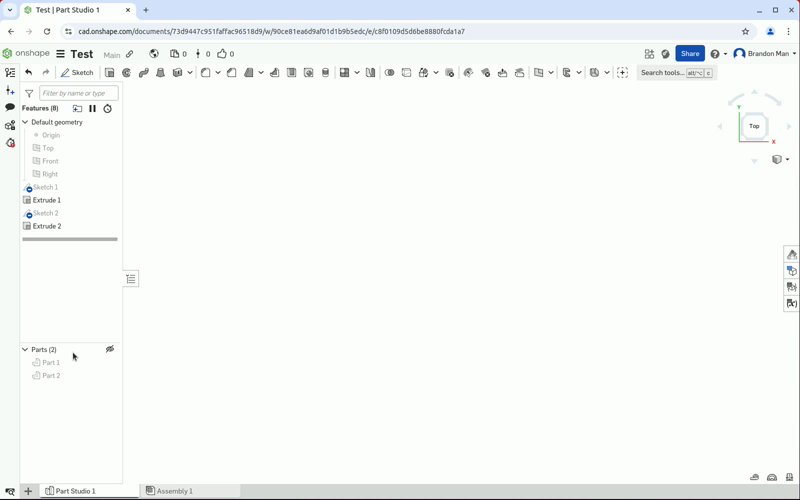
key(shift+s)
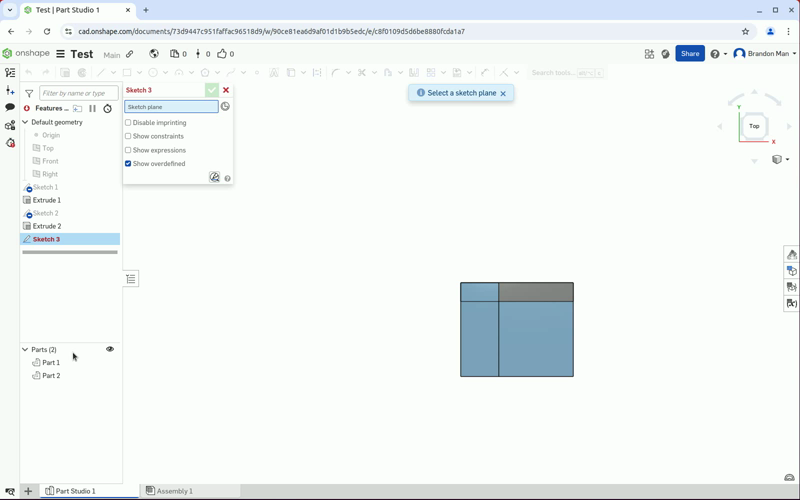
mouse_move(73, 150)
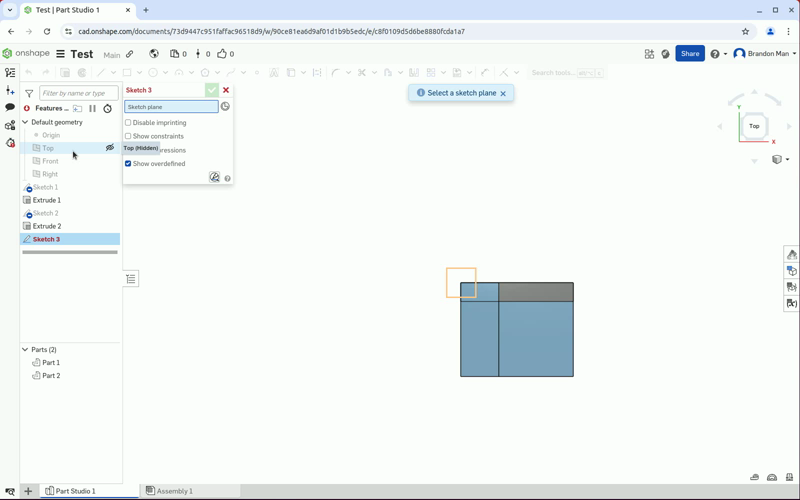
click(73, 150)
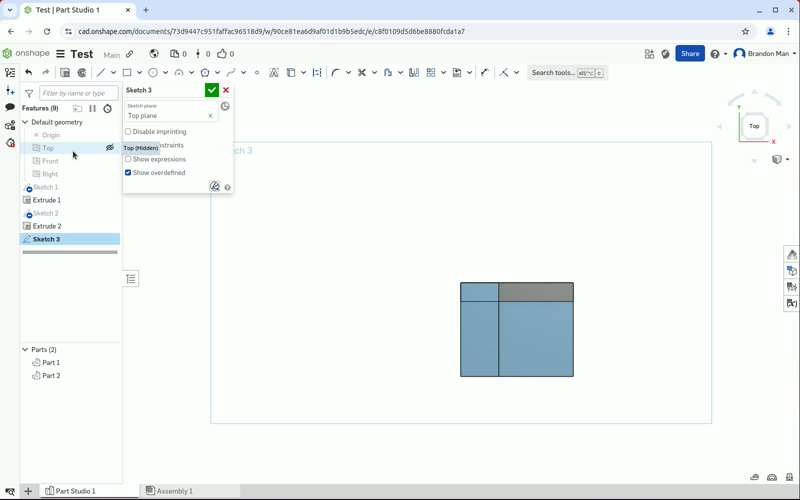
mouse_move(73, 352)
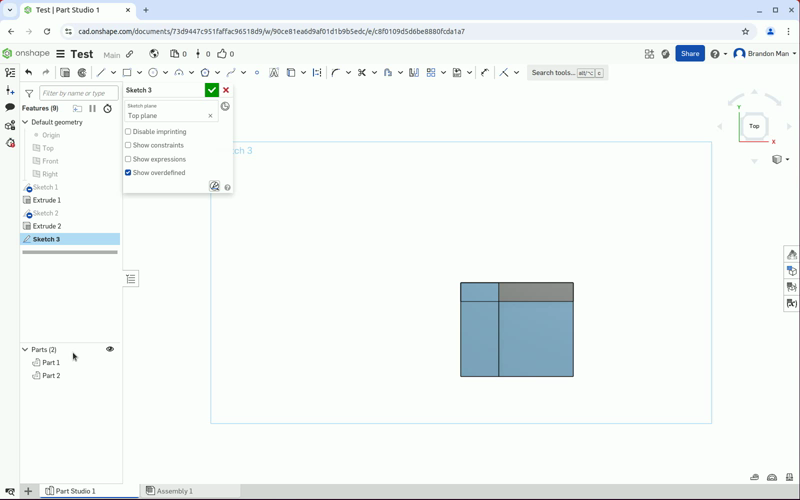
key(y)
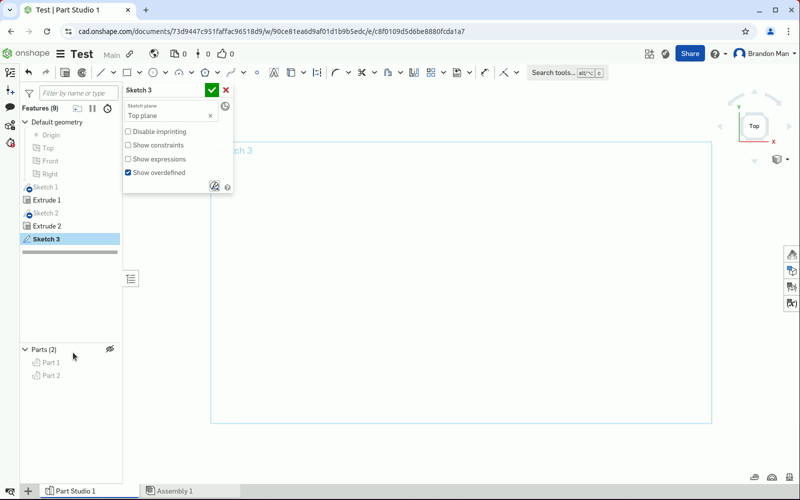
key(l)
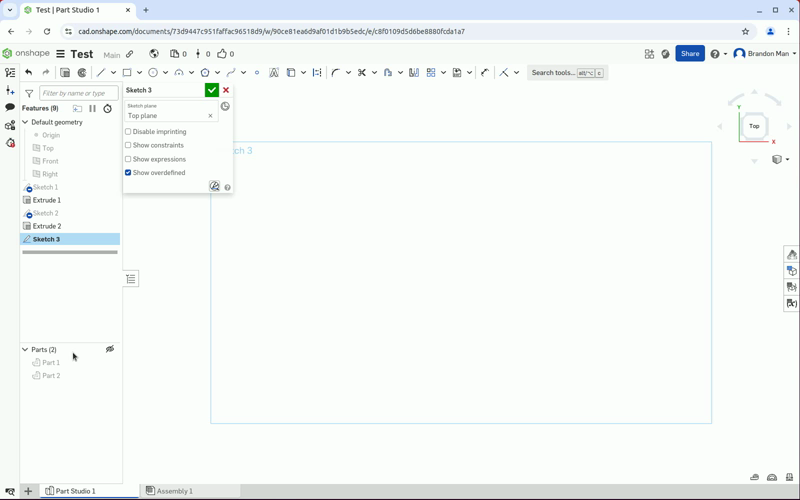
key_down(shift)
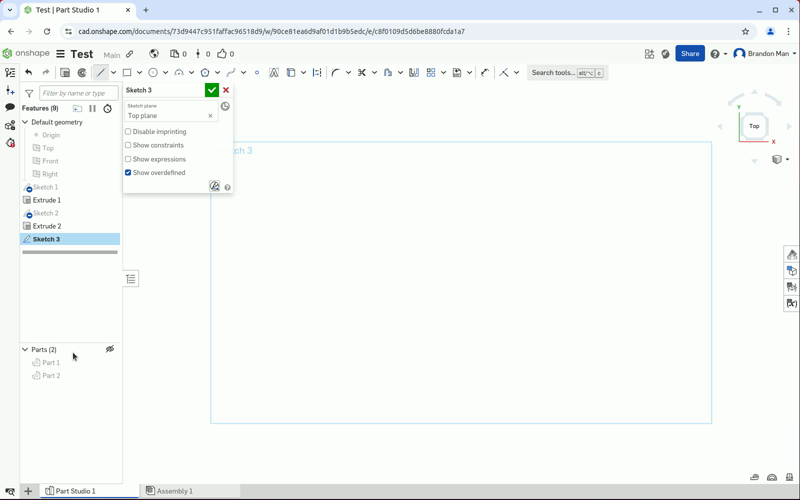
mouse_move(460, 376)
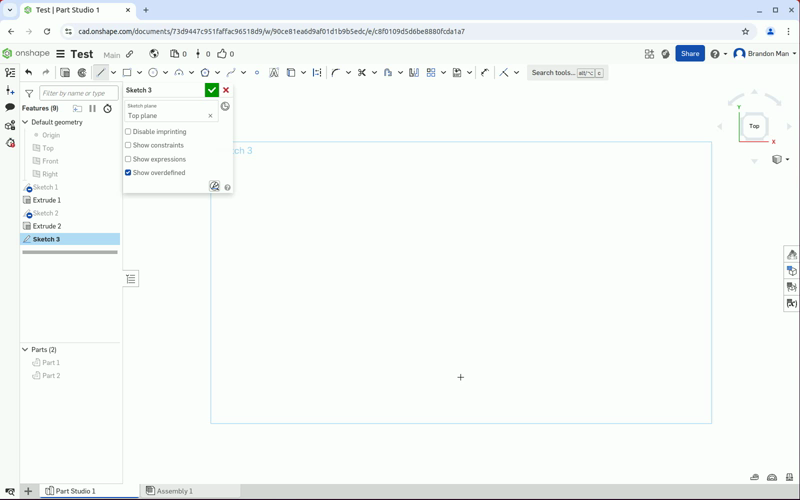
click(460, 376)
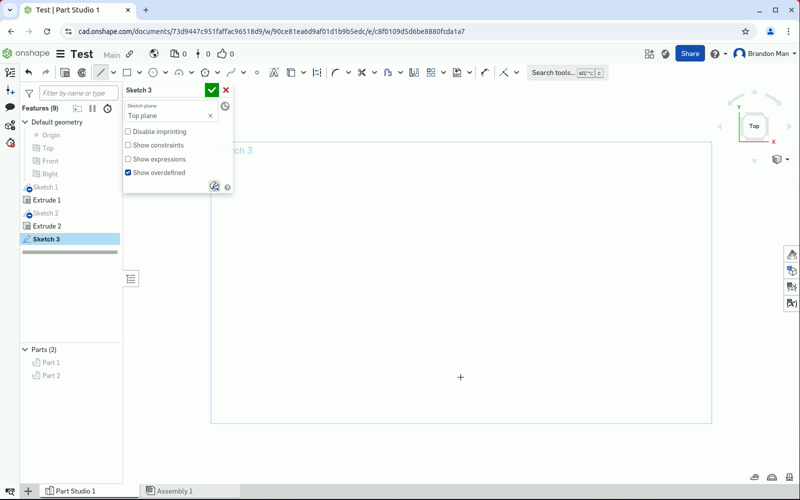
key_up(shift)
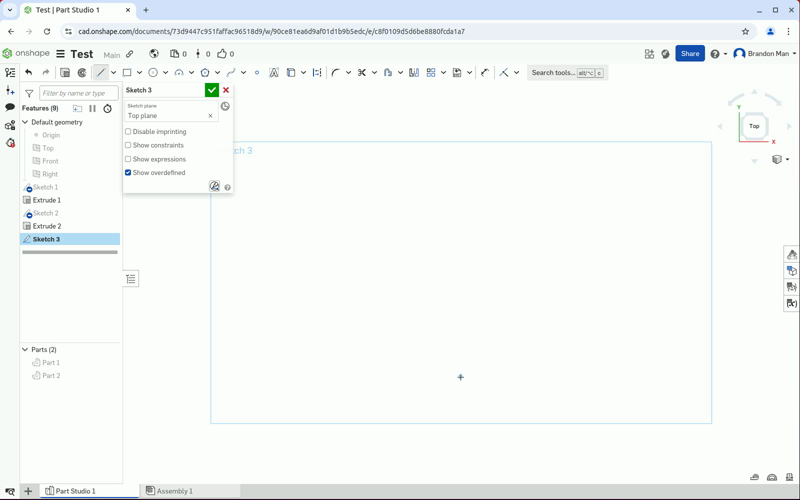
key_down(shift)
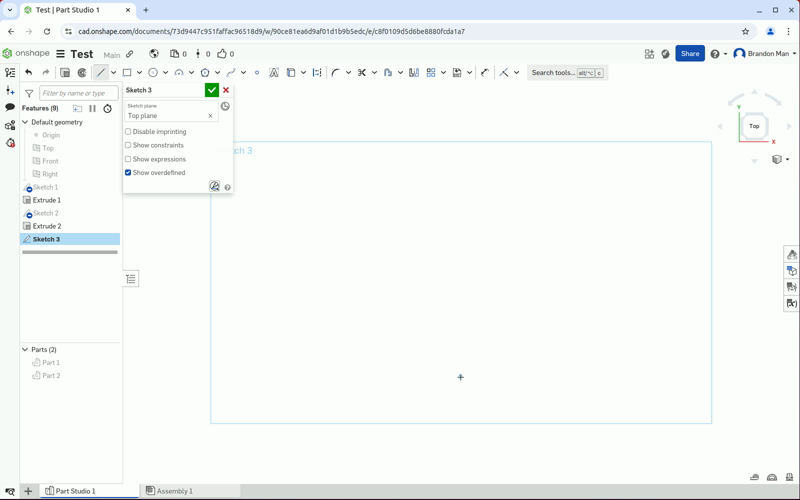
mouse_move(573, 376)
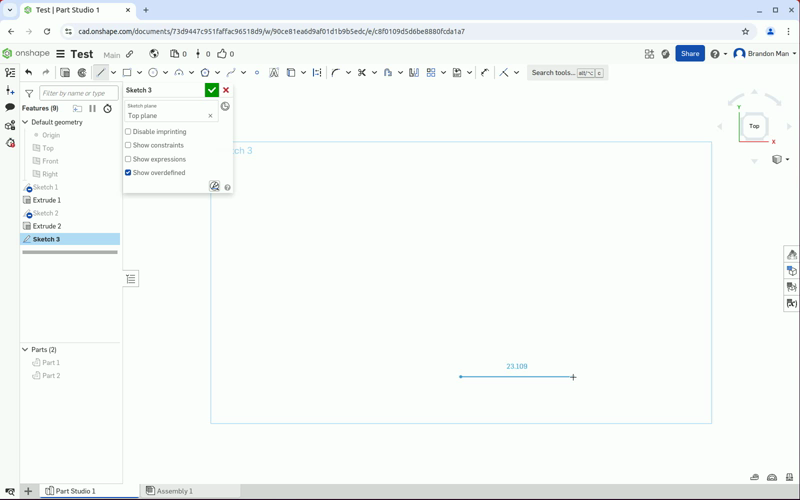
click(573, 376)
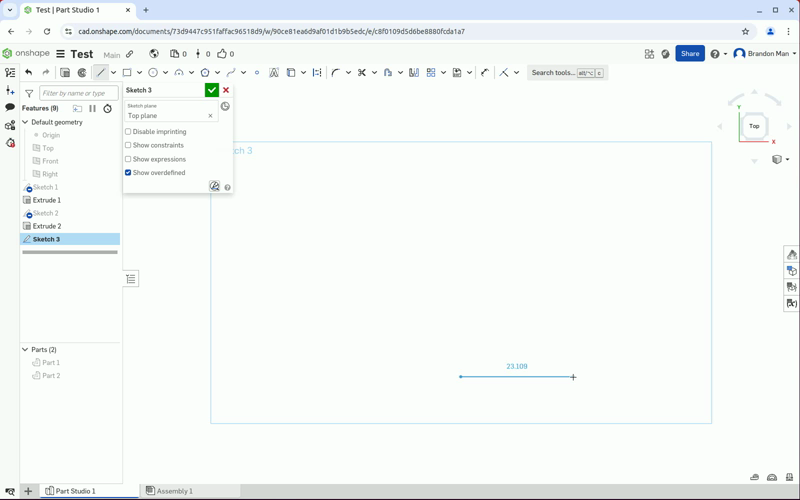
key_up(shift)
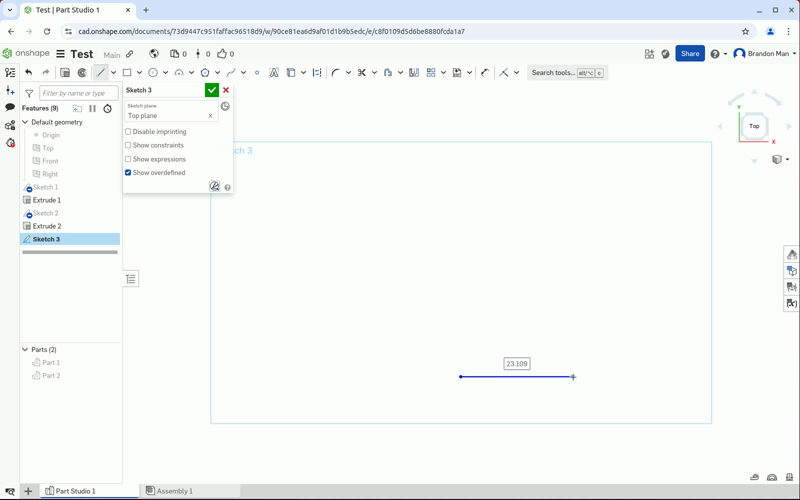
key_down(shift)
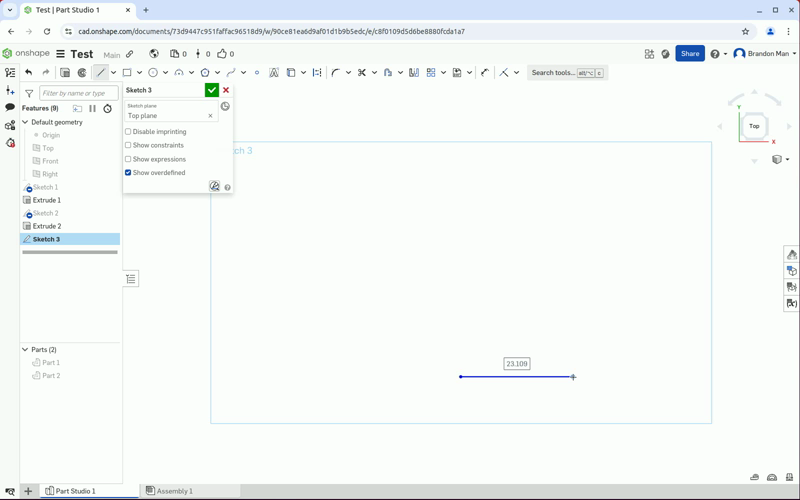
mouse_move(589, 376)
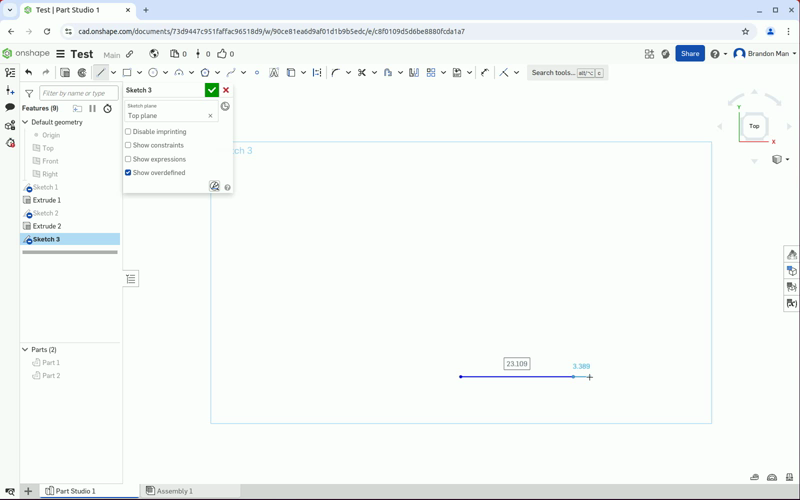
mouse_move(573, 338)
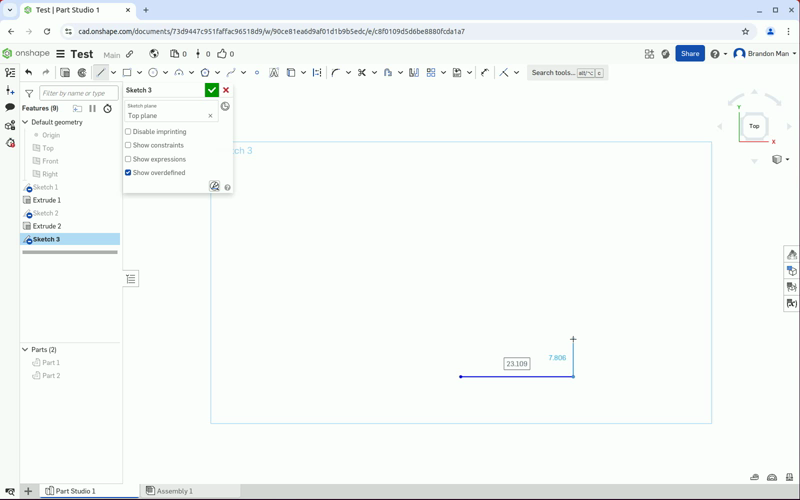
click(573, 338)
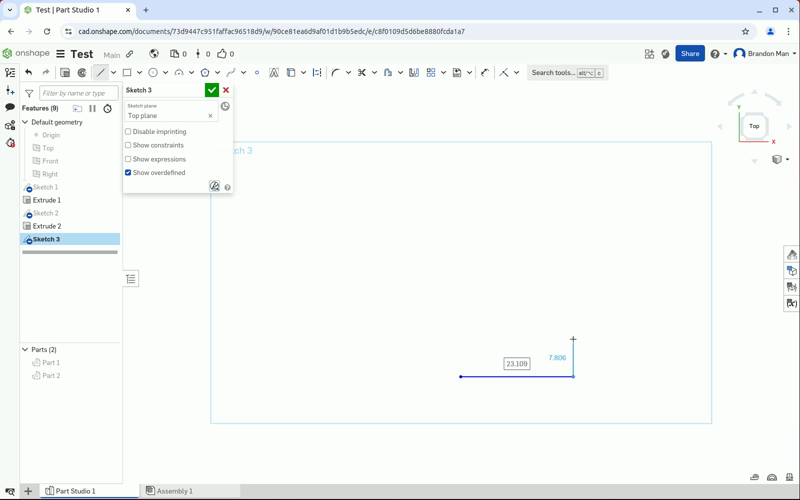
key_up(shift)
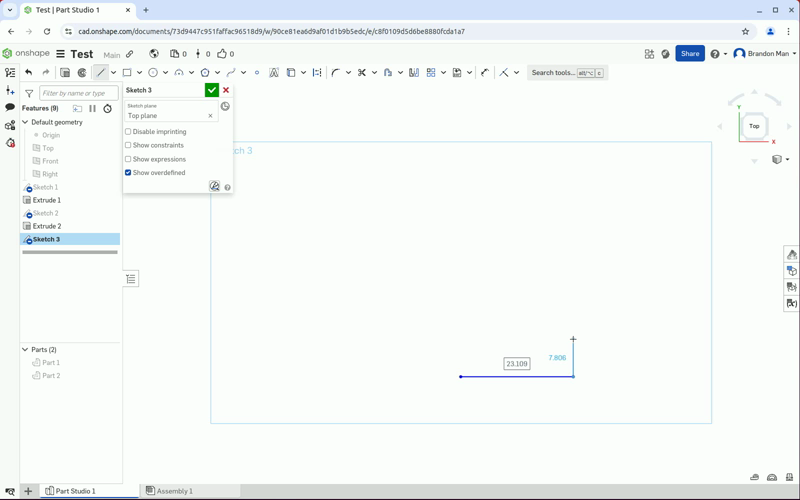
key_down(shift)
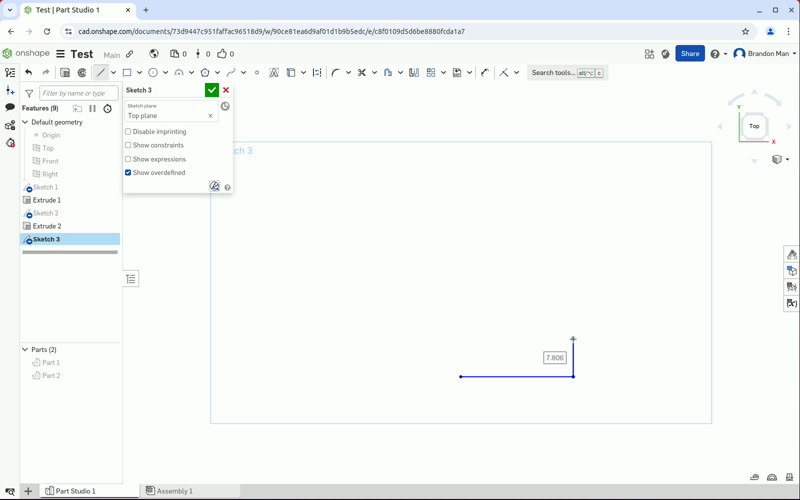
mouse_move(460, 376)
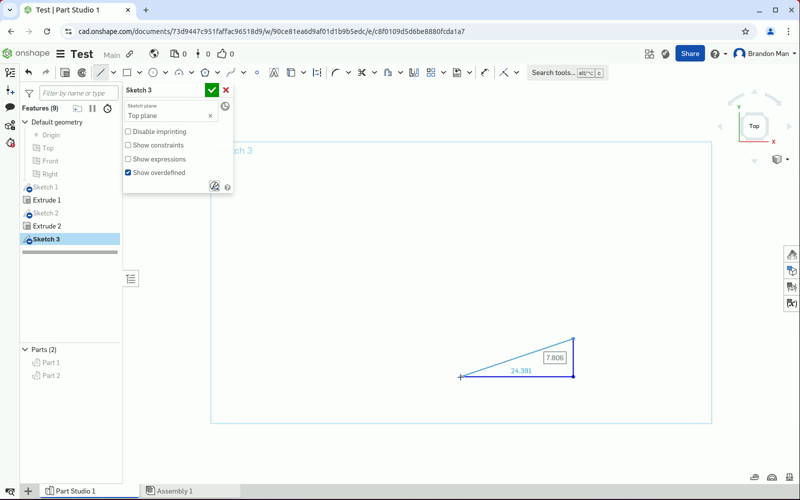
key_up(shift)
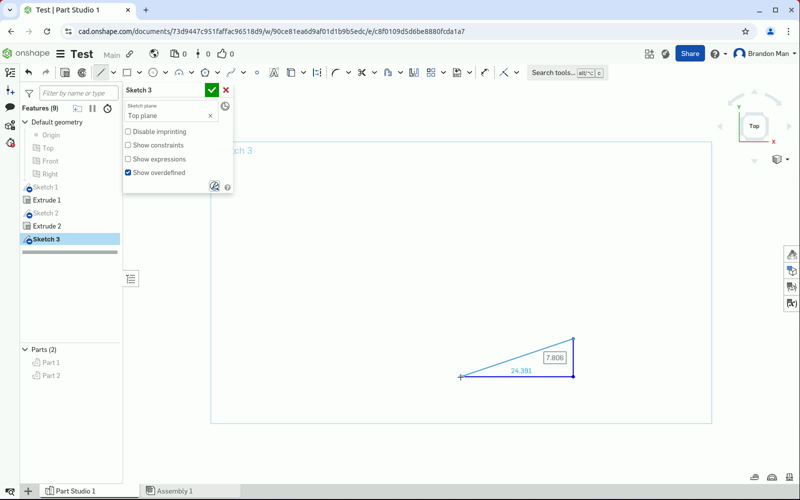
click(460, 376)
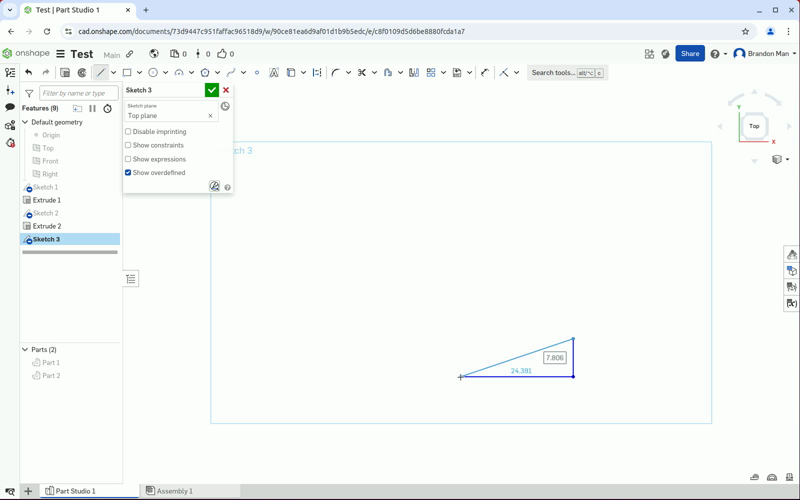
key(esc)
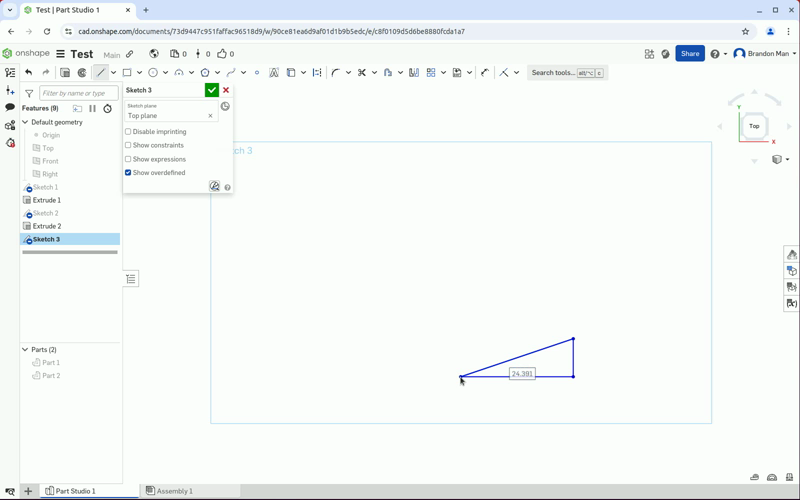
mouse_move(559, 347)
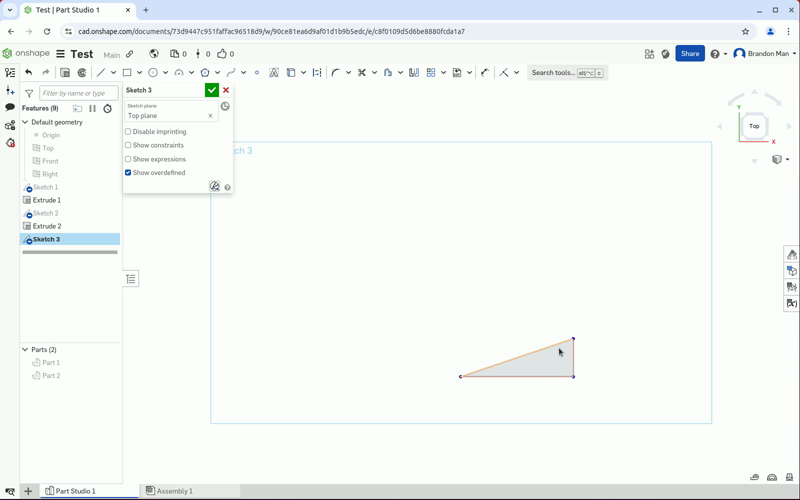
click(559, 347)
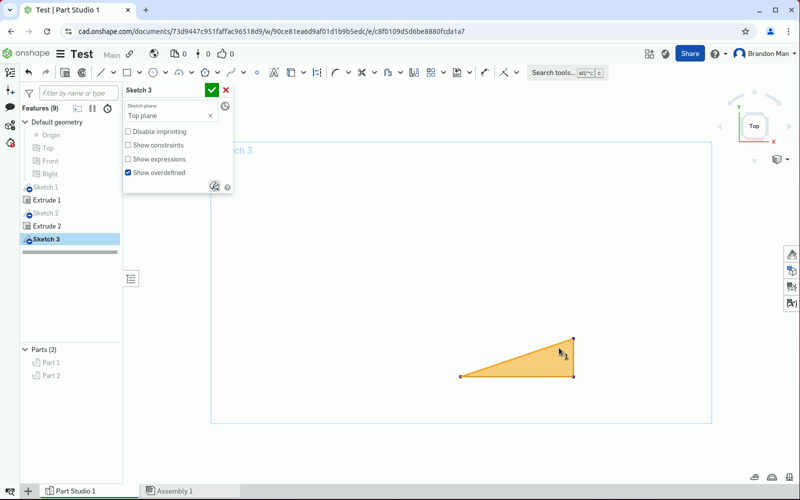
mouse_move(73, 352)
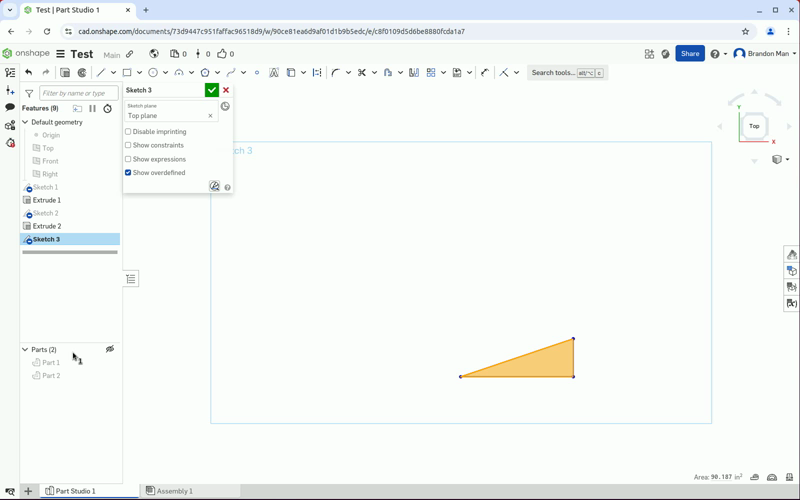
key(shift+y)
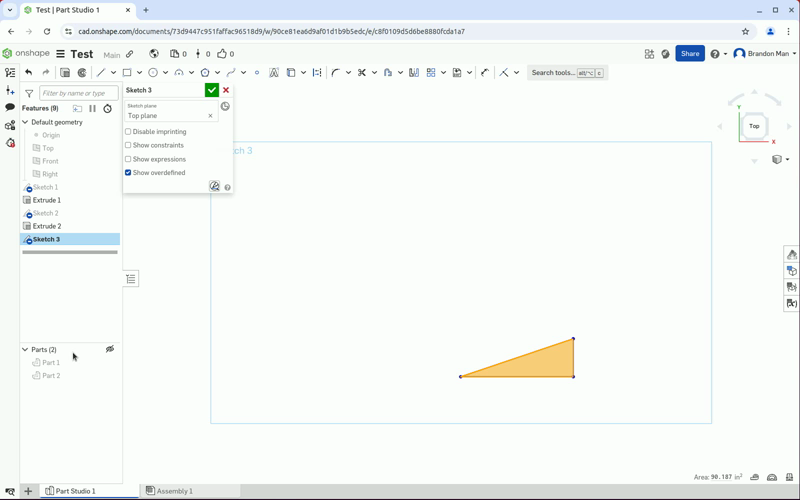
key(shift+e)
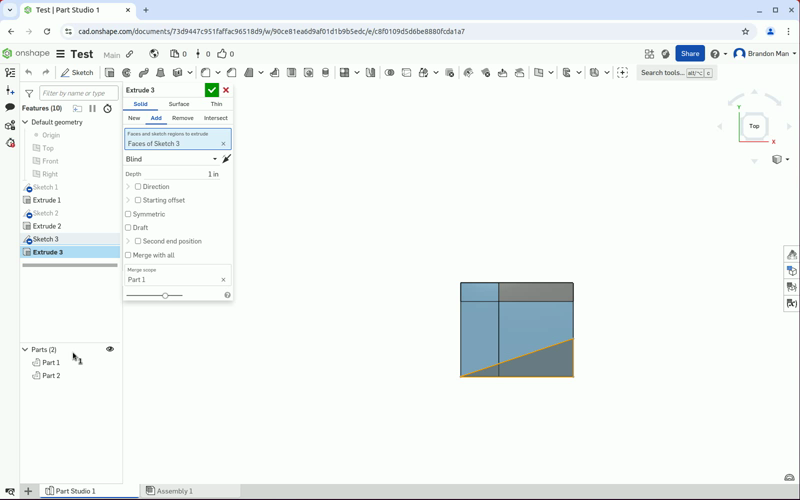
mouse_move(143, 106)
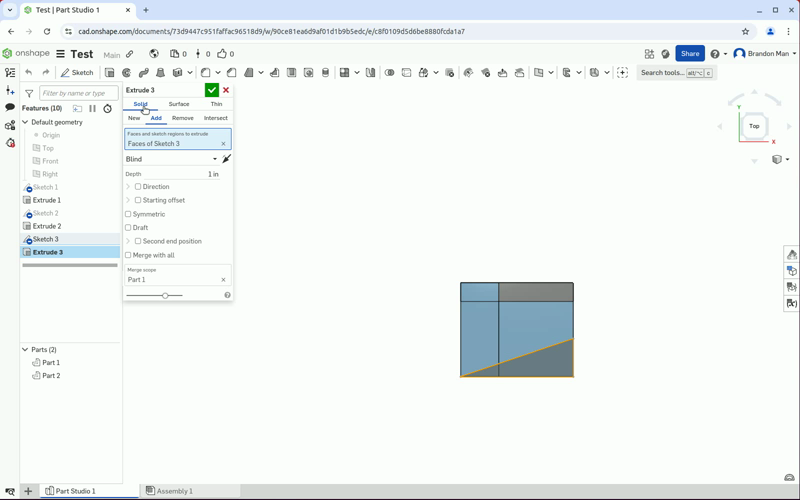
click(143, 106)
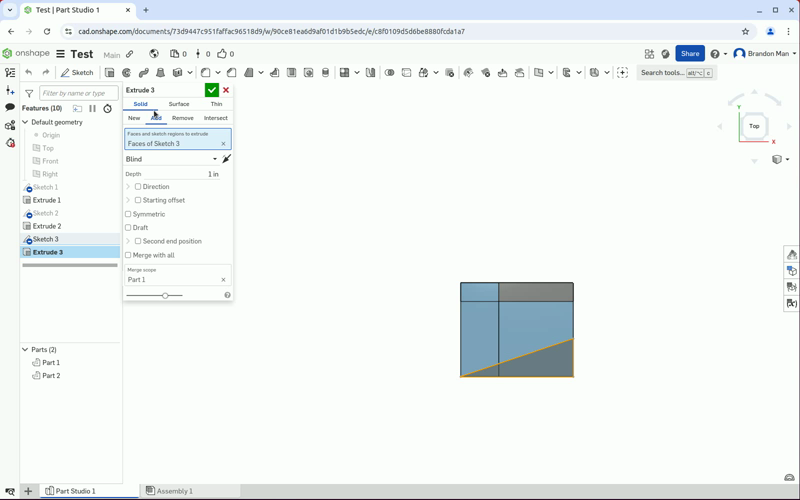
mouse_move(186, 120)
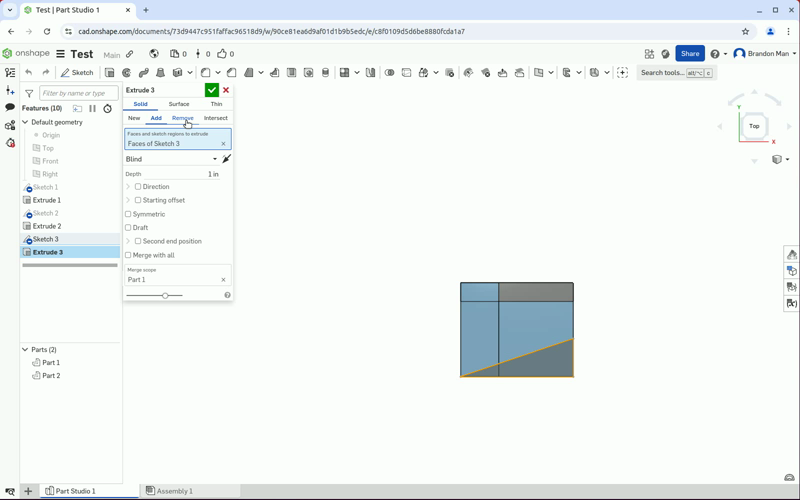
click(186, 120)
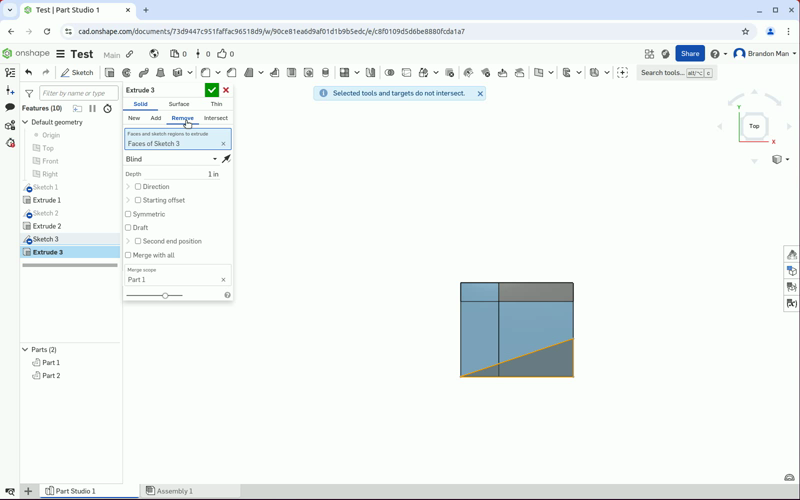
key(tab, 4)
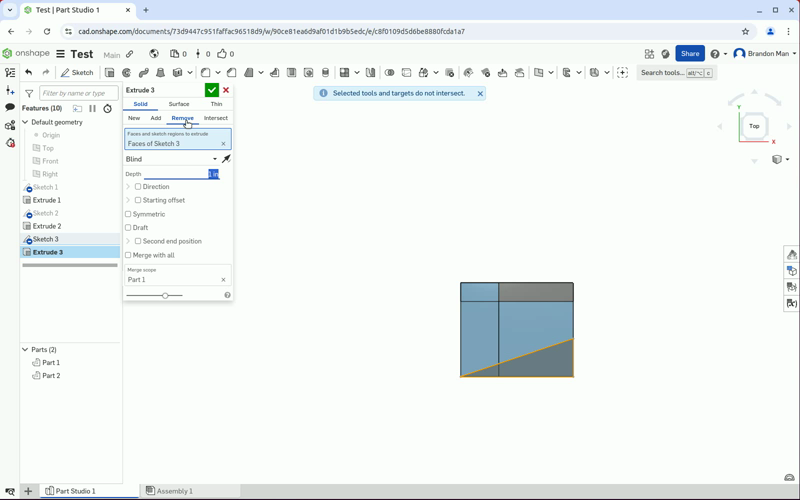
text(-15.405)
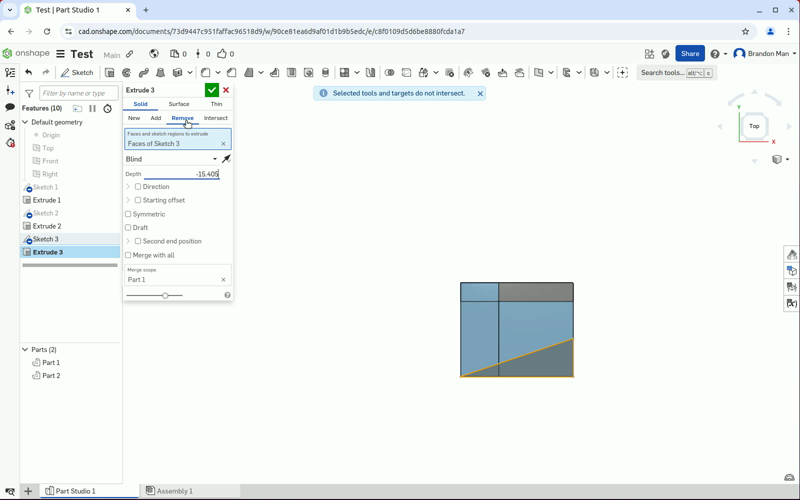
key(tab, 6)
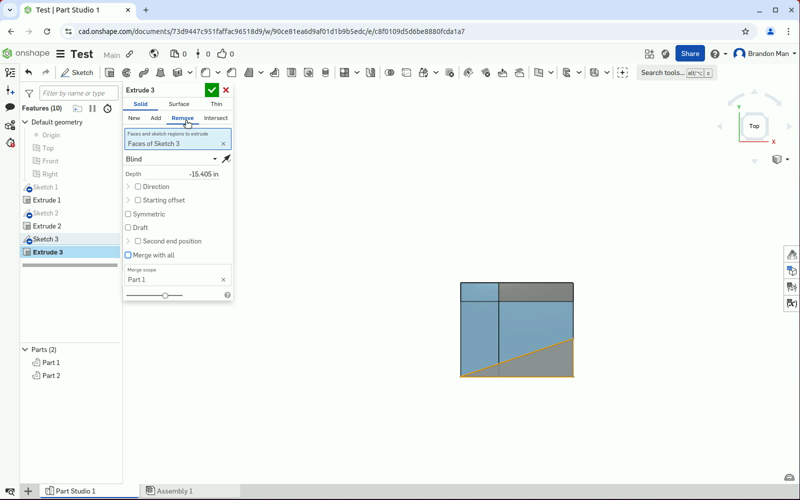
key(space)
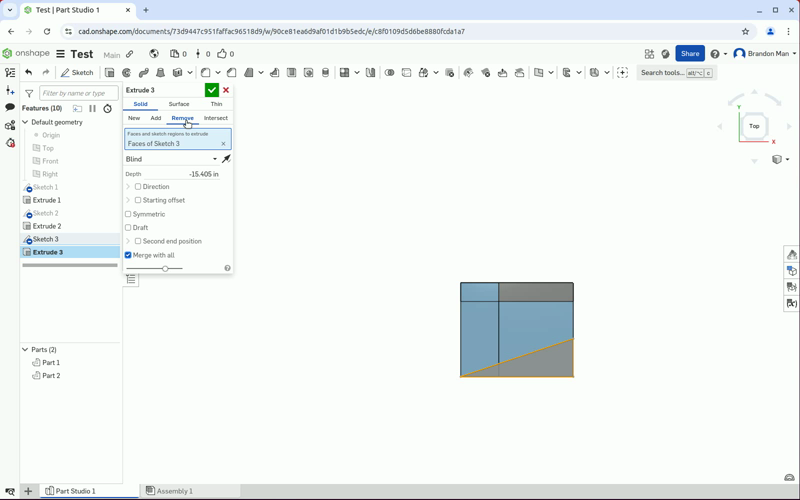
key(enter)
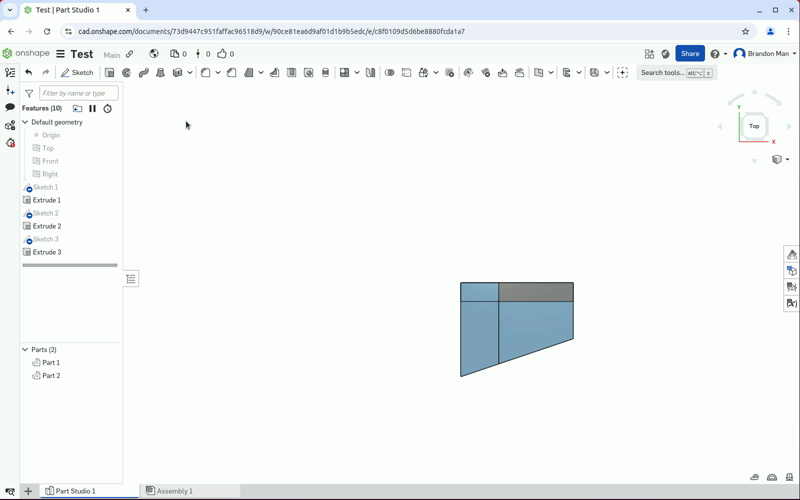
key(shift+h)
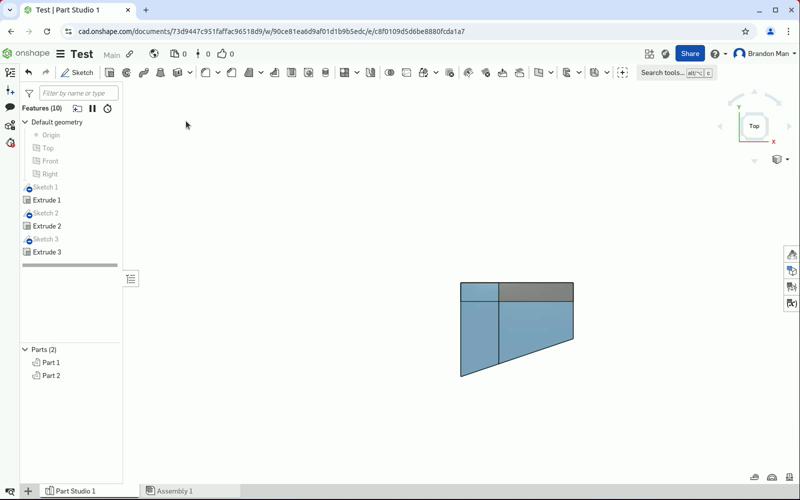
key(shift+h)
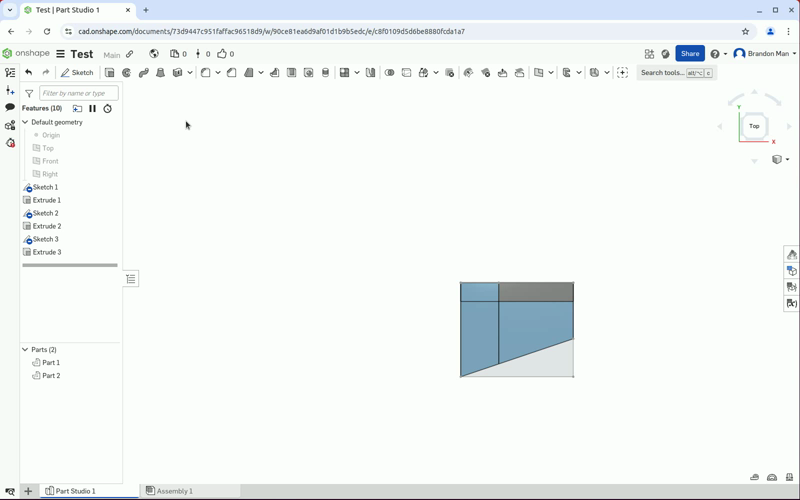
key(shift+7)
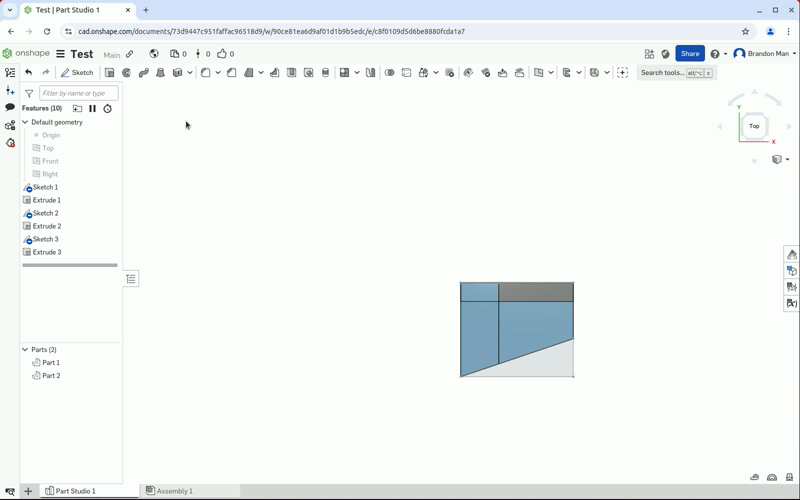
key(up, 3)
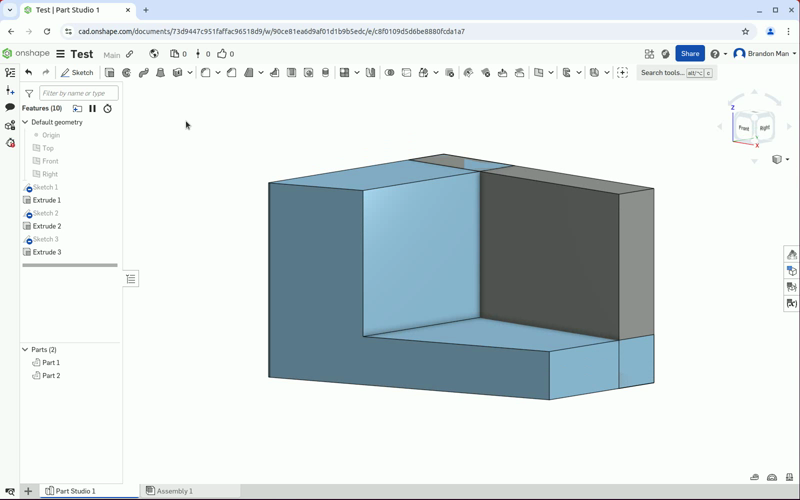
key(left, 3)
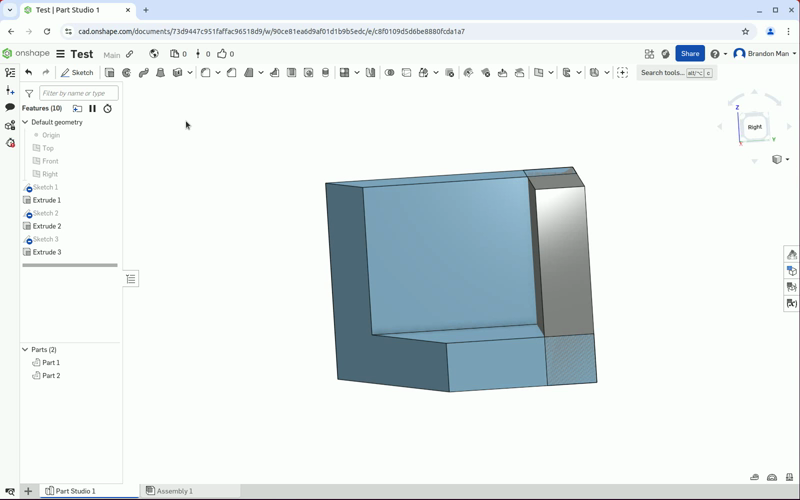
key(right, 3)
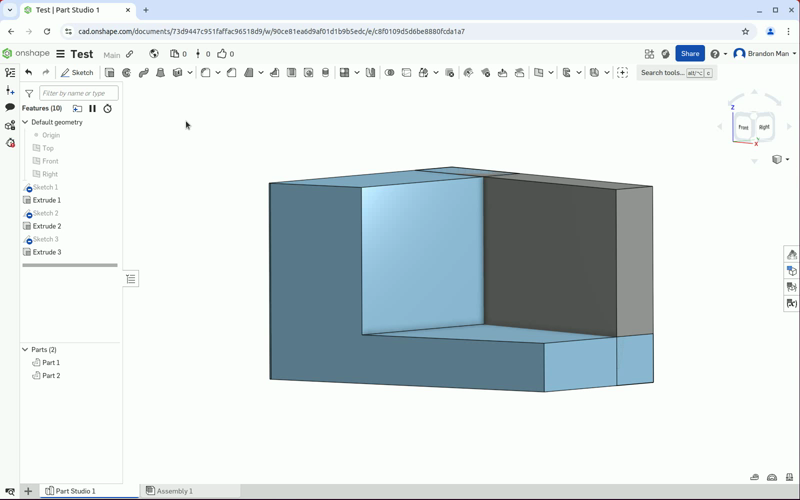
key(down, 3)
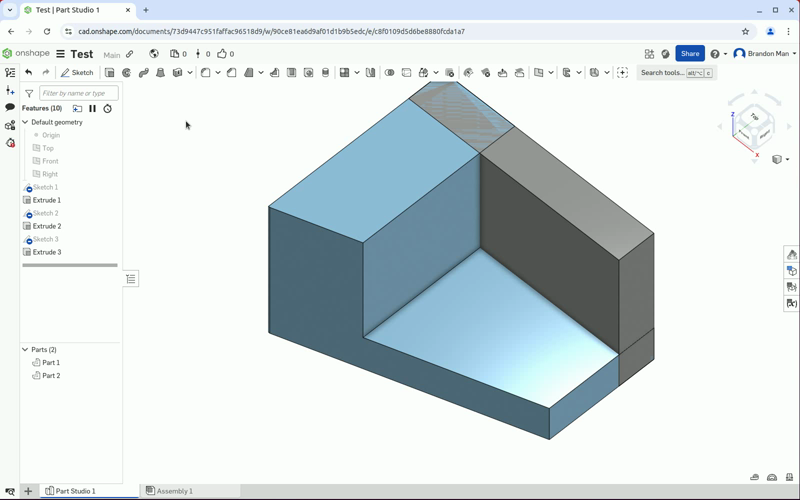
mouse_move(73, 189)
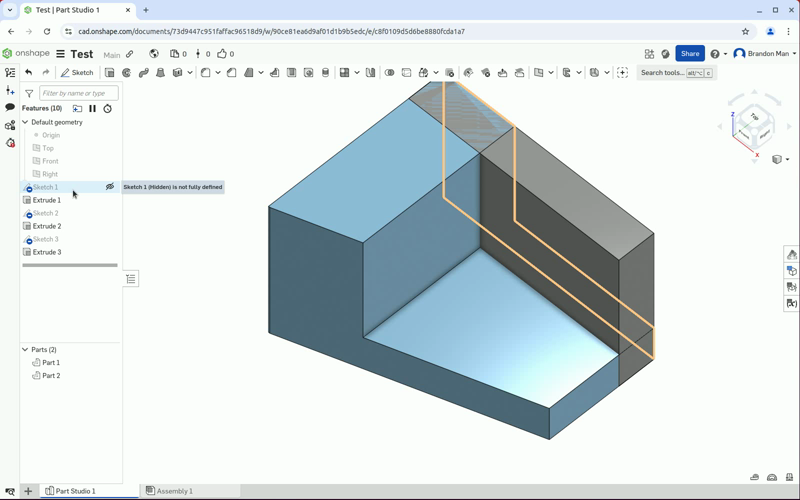
click(73, 189)